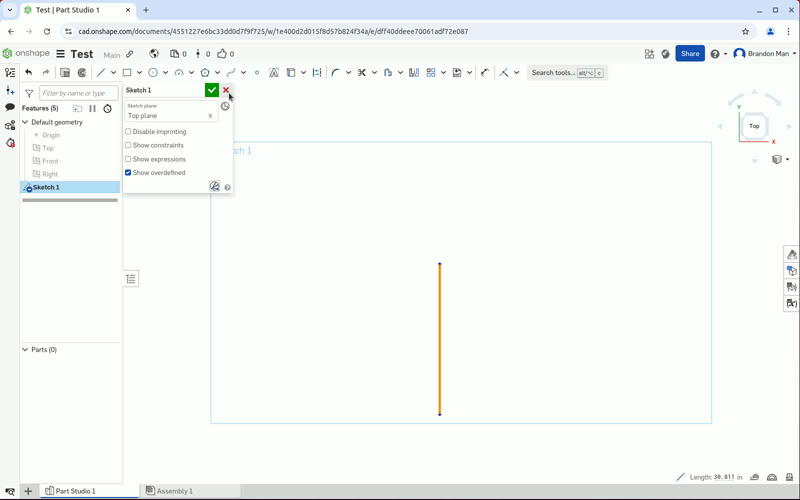
key(shift+h)
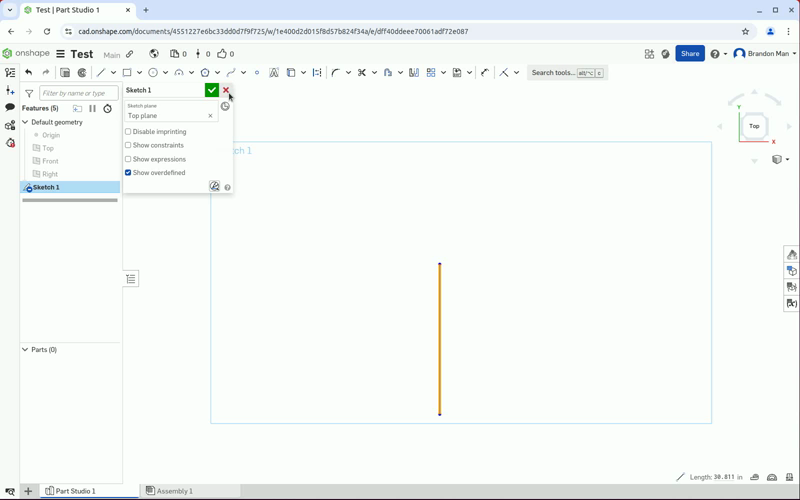
key(shift+s)
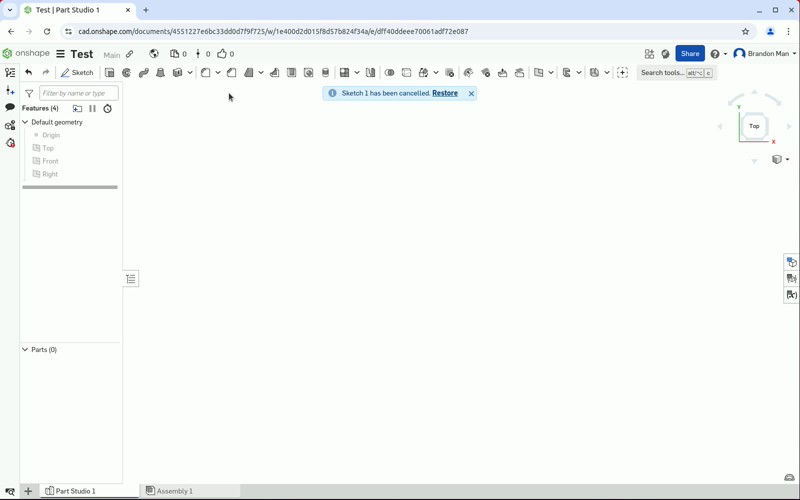
mouse_move(73, 150)
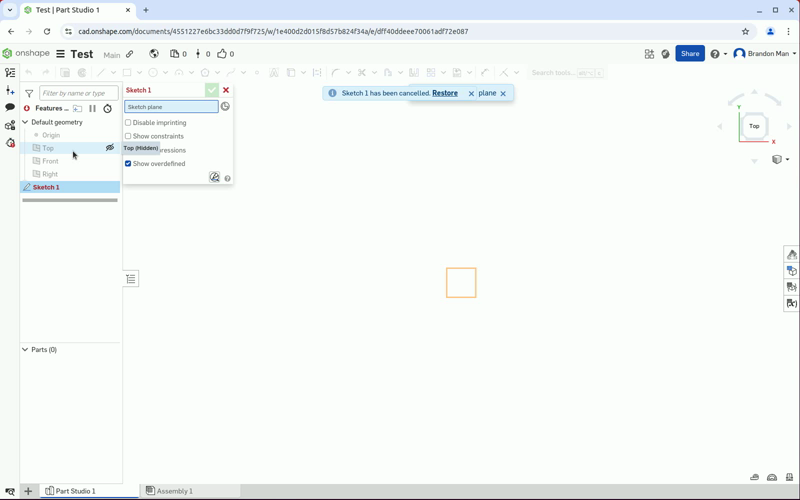
click(73, 150)
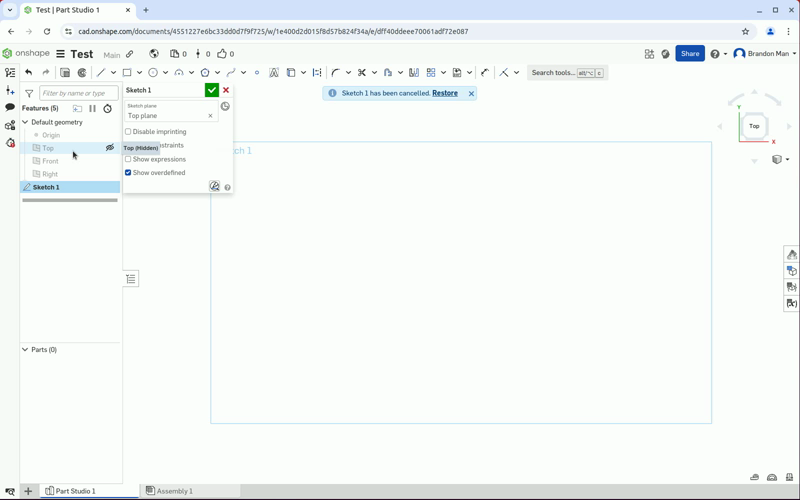
mouse_move(73, 352)
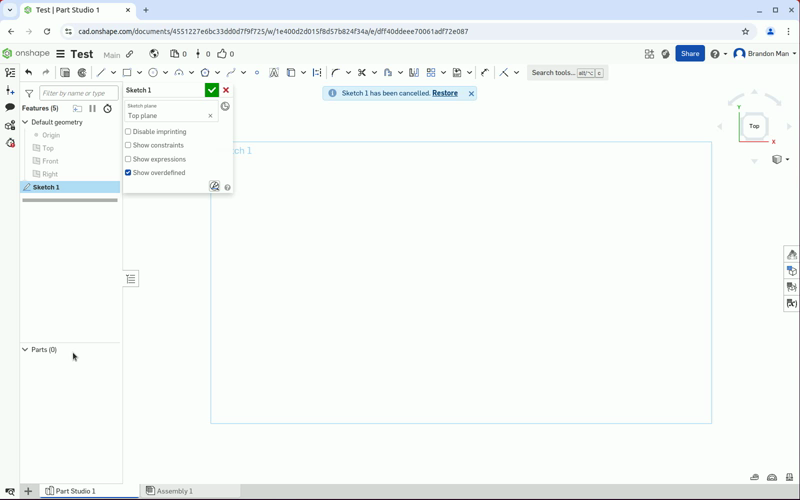
key(y)
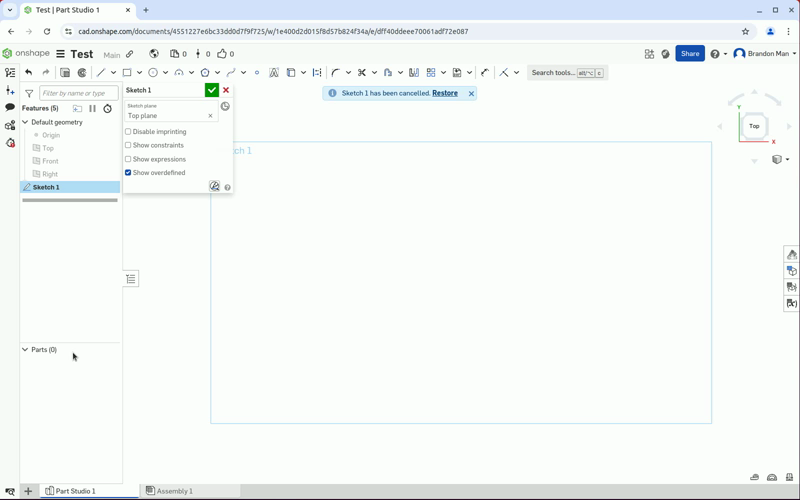
key(c)
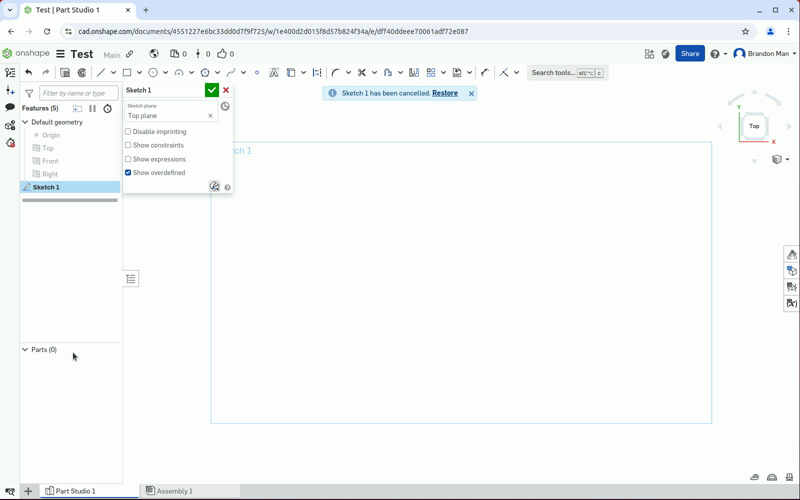
key_down(shift)
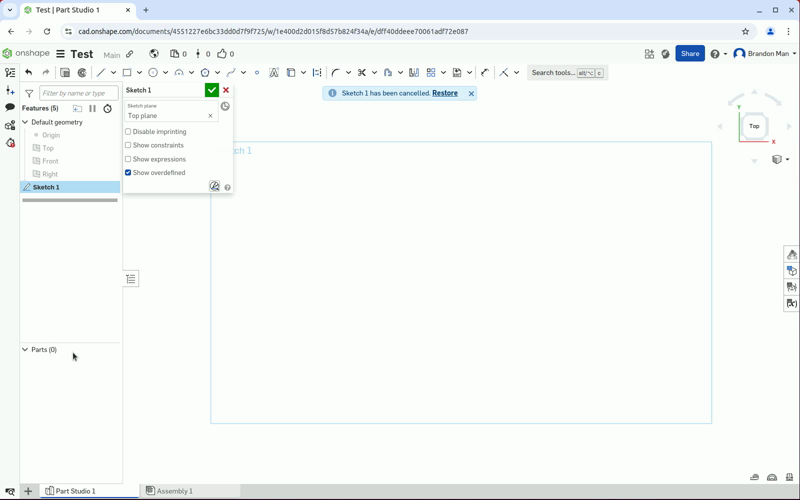
mouse_move(461, 282)
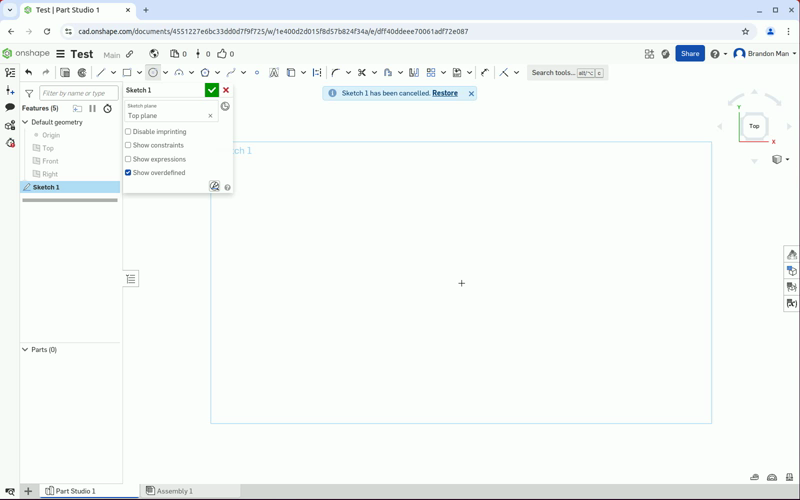
click(461, 282)
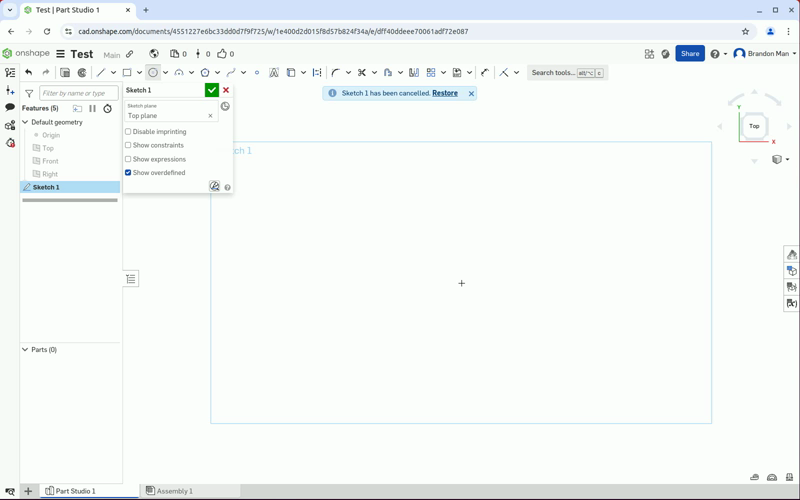
key_up(shift)
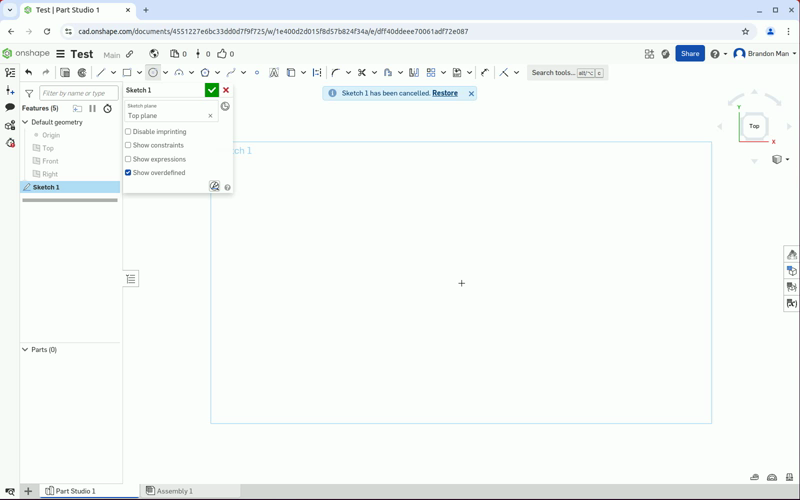
mouse_move(543, 282)
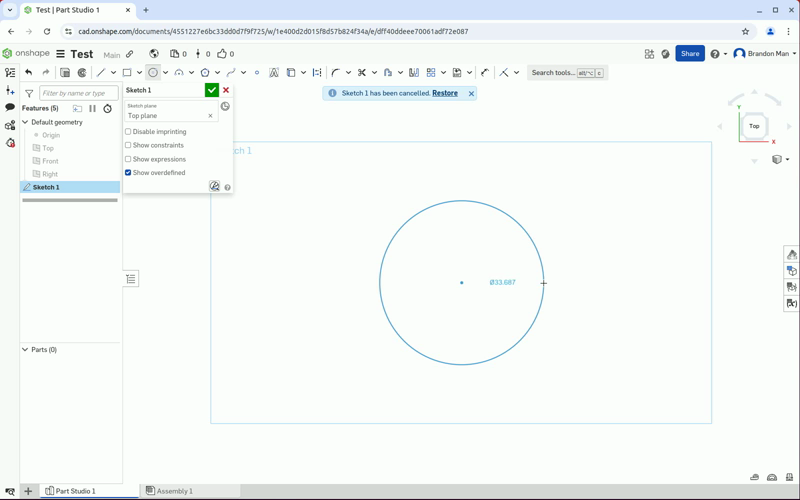
click(543, 282)
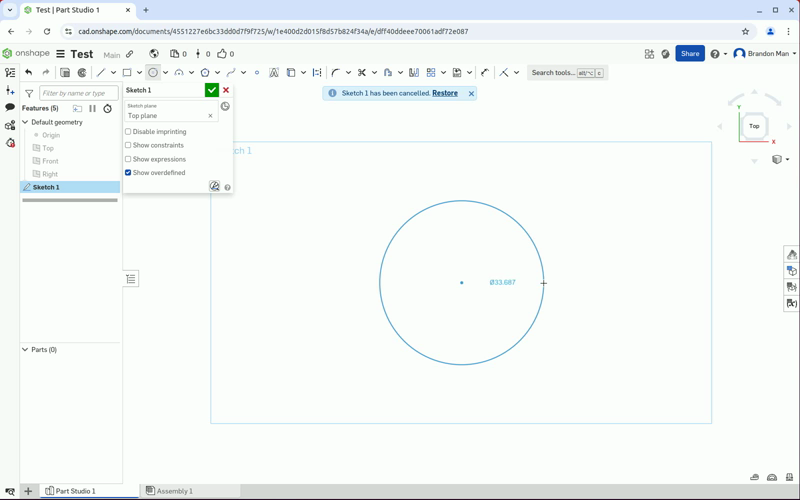
key(esc)
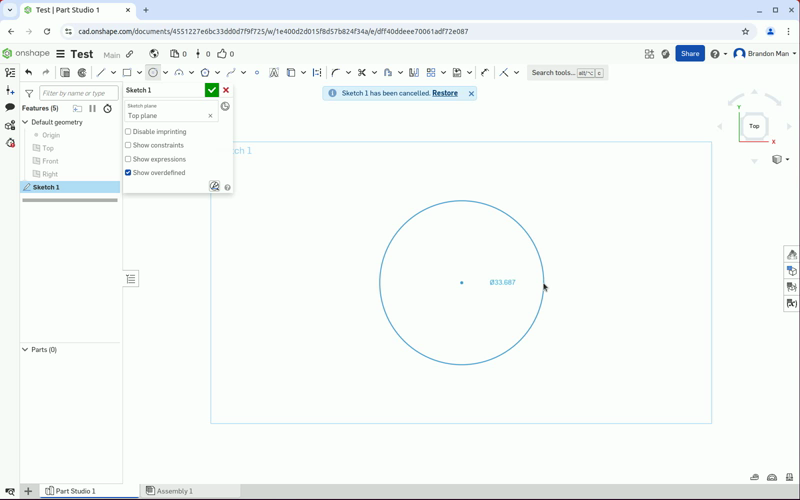
key(c)
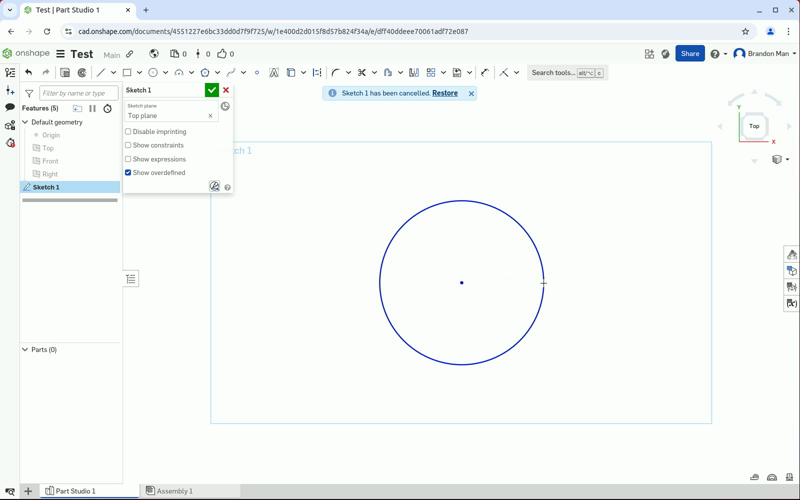
key_down(shift)
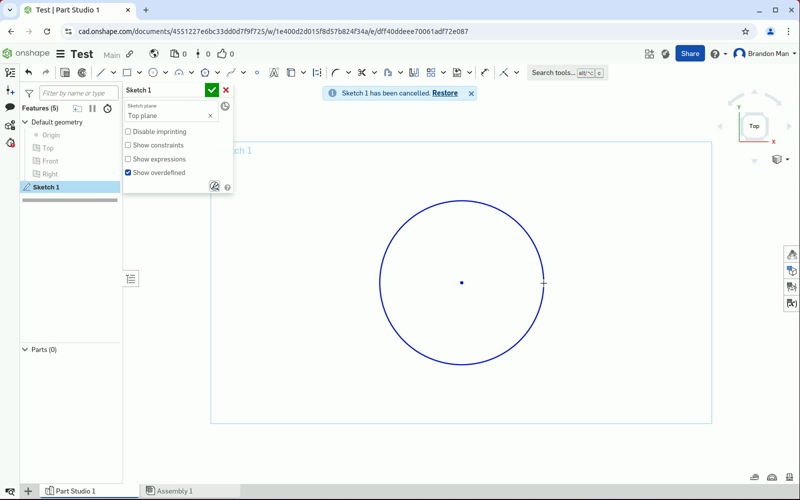
mouse_move(461, 282)
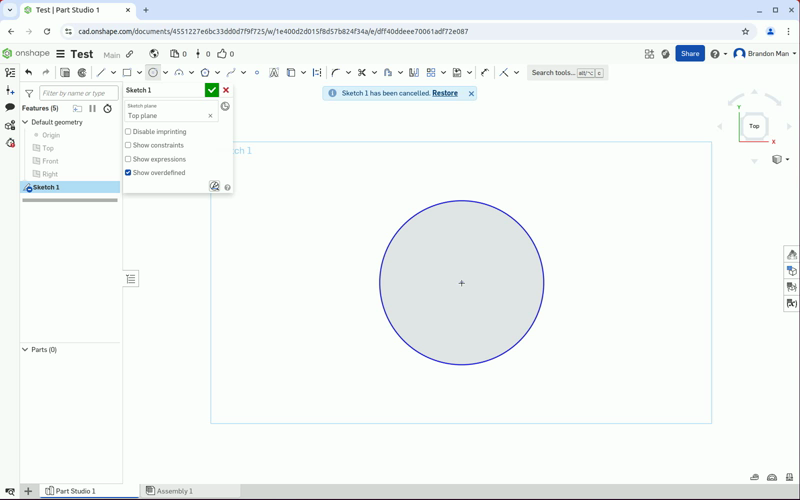
click(461, 282)
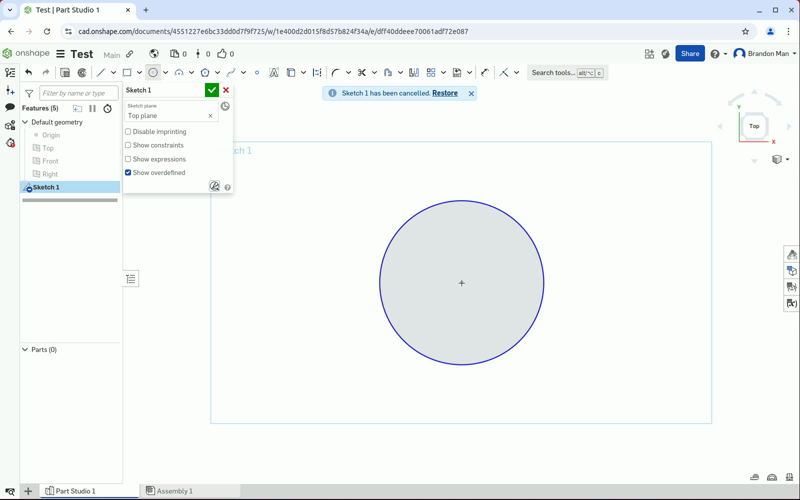
key_up(shift)
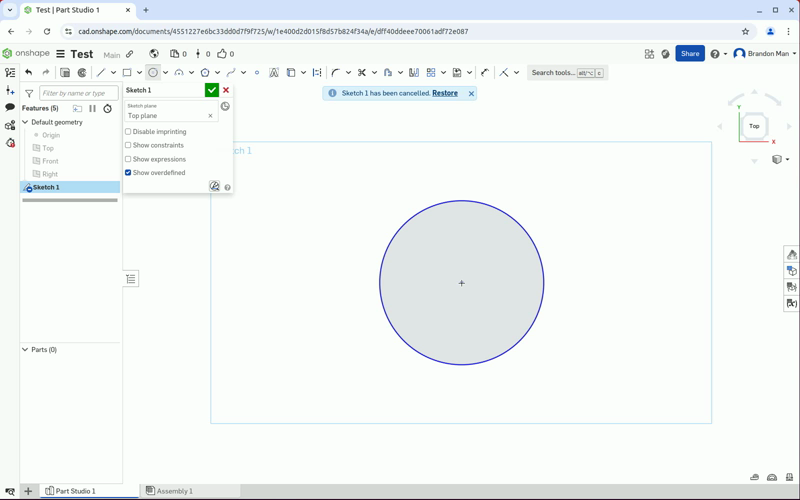
mouse_move(540, 282)
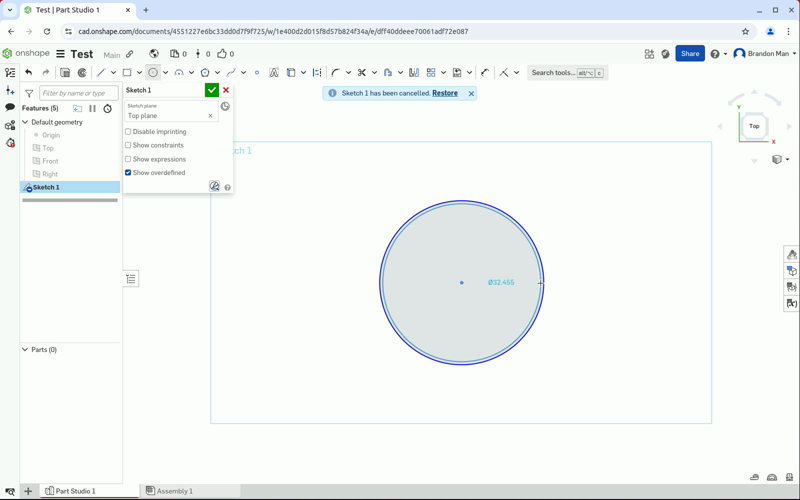
scroll(6)
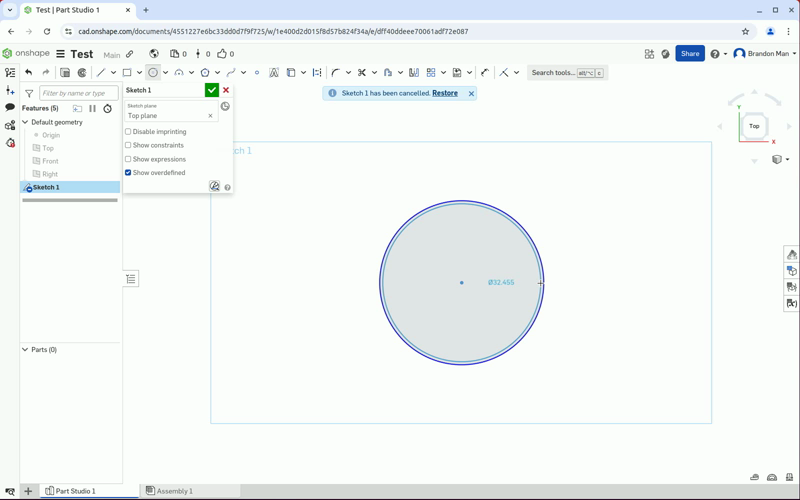
scroll(6)
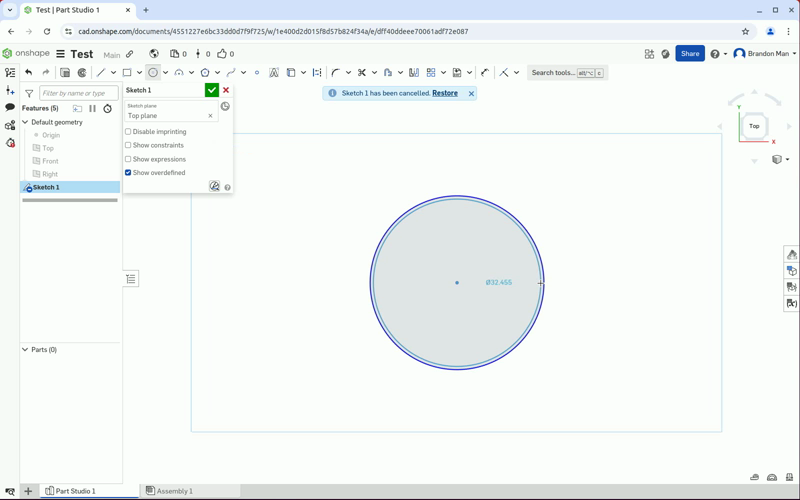
scroll(6)
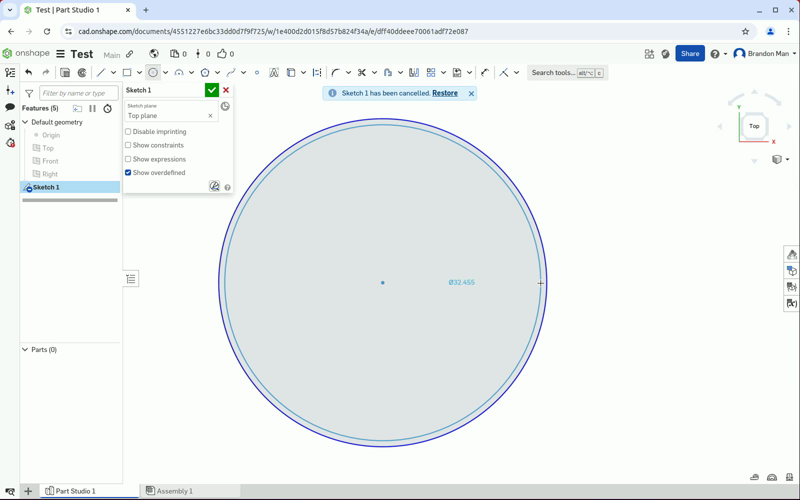
scroll(6)
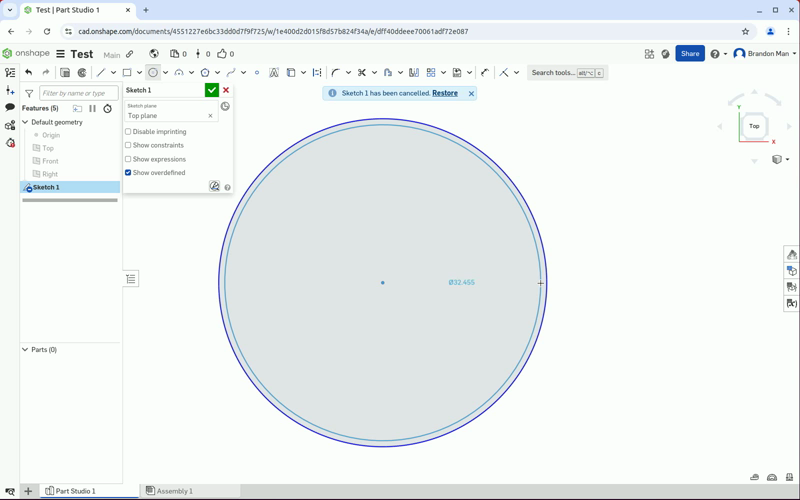
scroll(6)
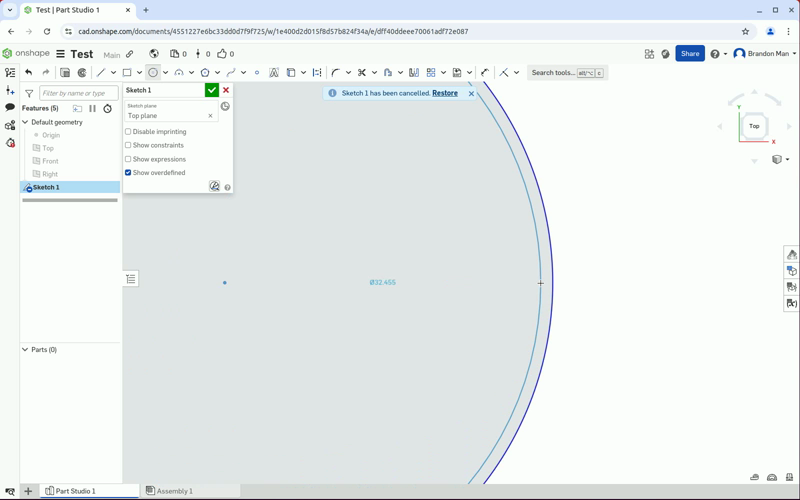
scroll(6)
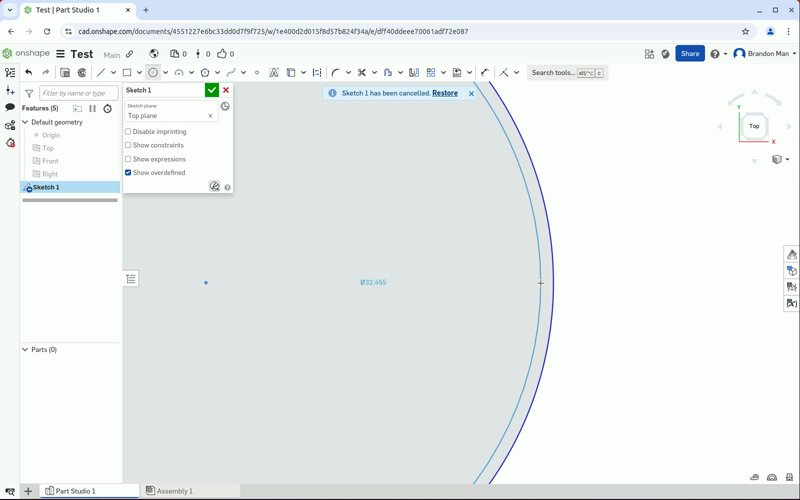
scroll(6)
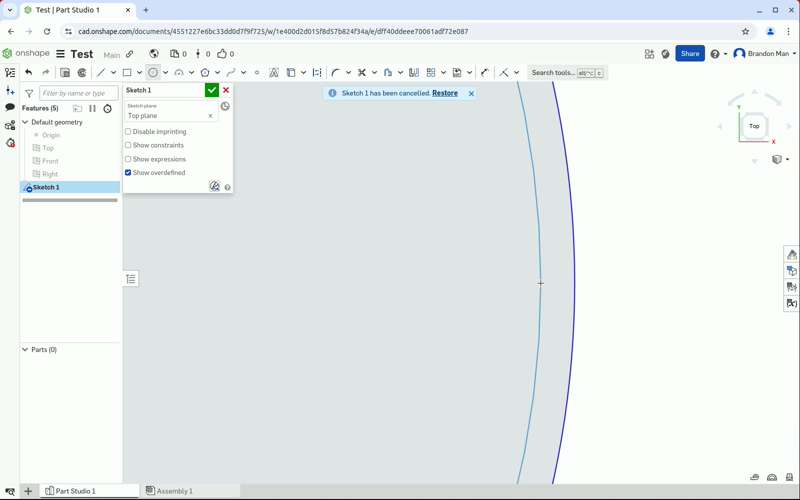
click(540, 282)
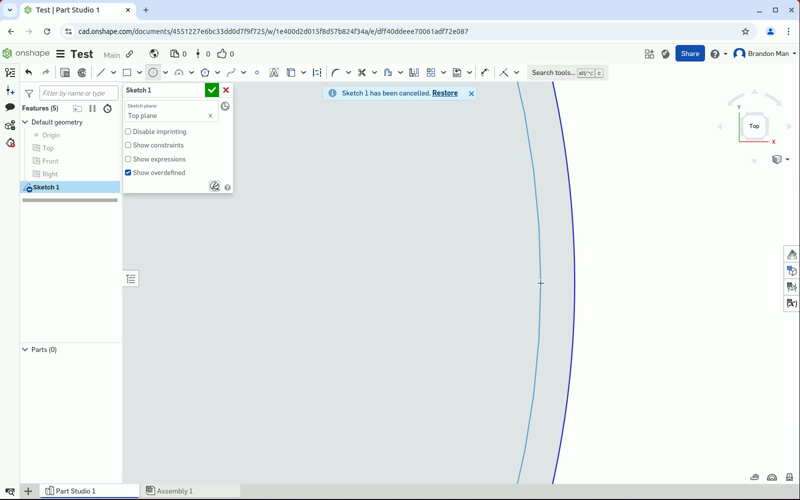
scroll(-6)
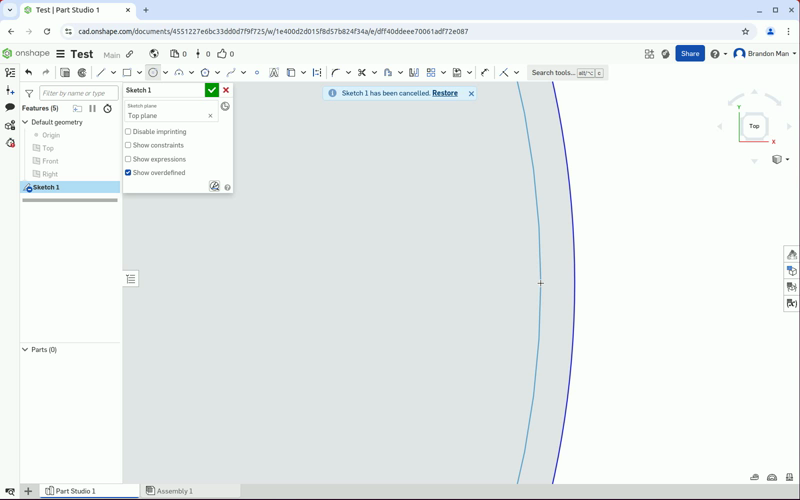
scroll(-6)
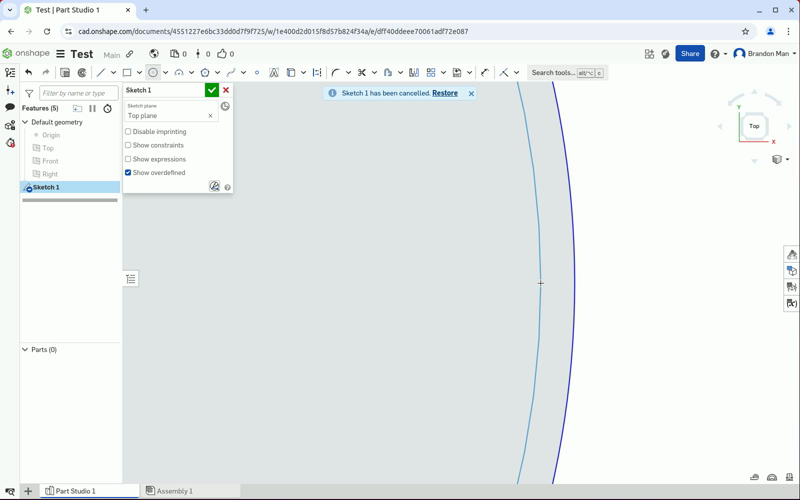
scroll(-6)
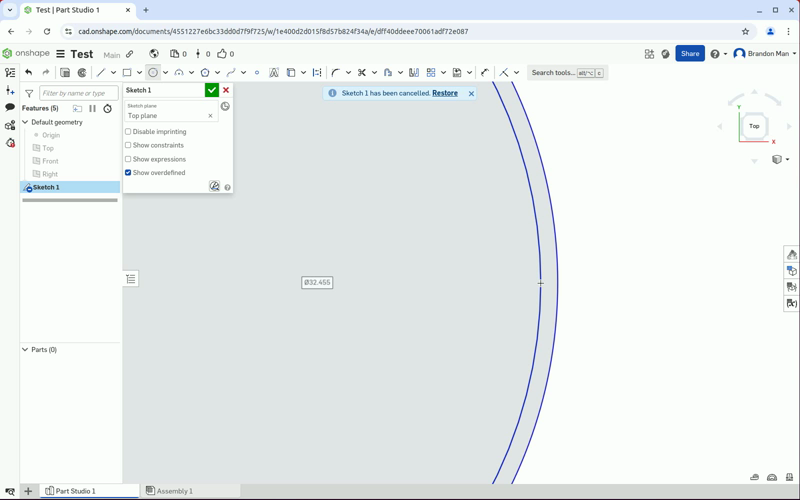
scroll(-6)
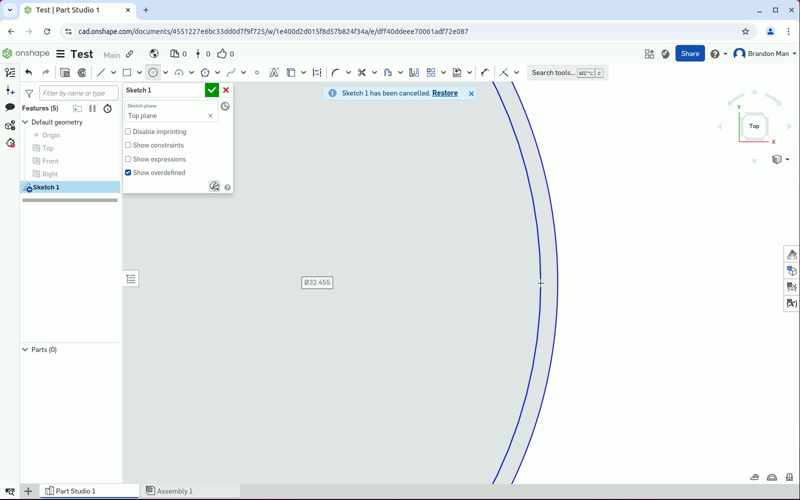
scroll(-6)
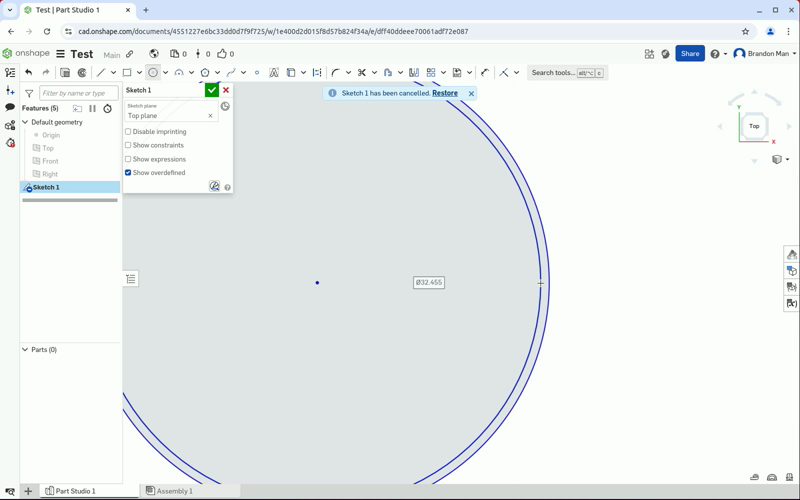
scroll(-6)
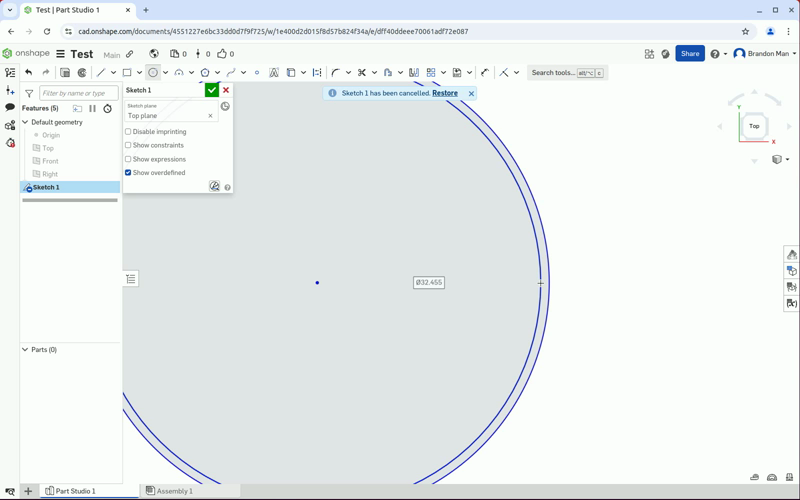
scroll(-6)
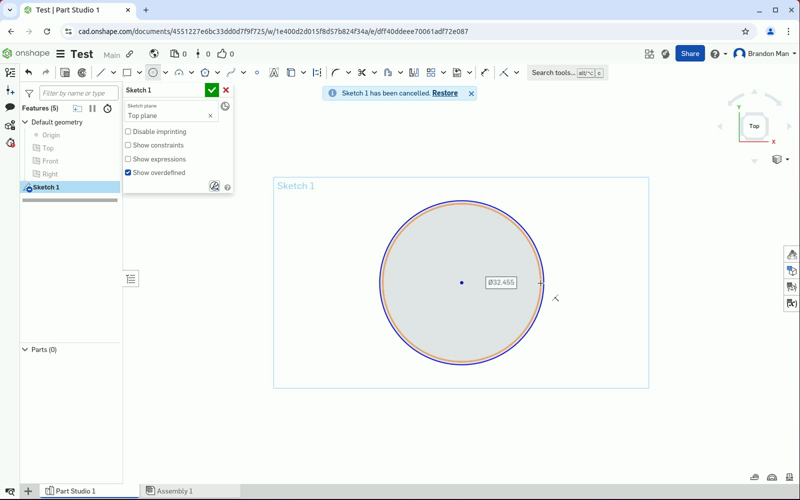
key(esc)
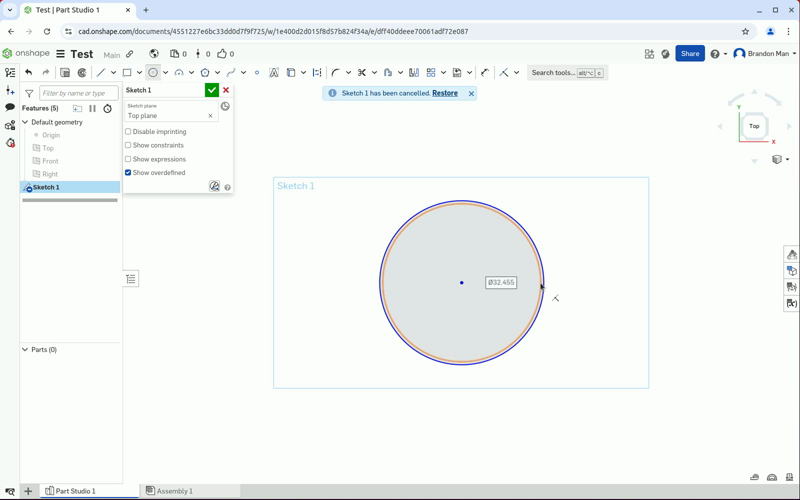
mouse_move(384, 261)
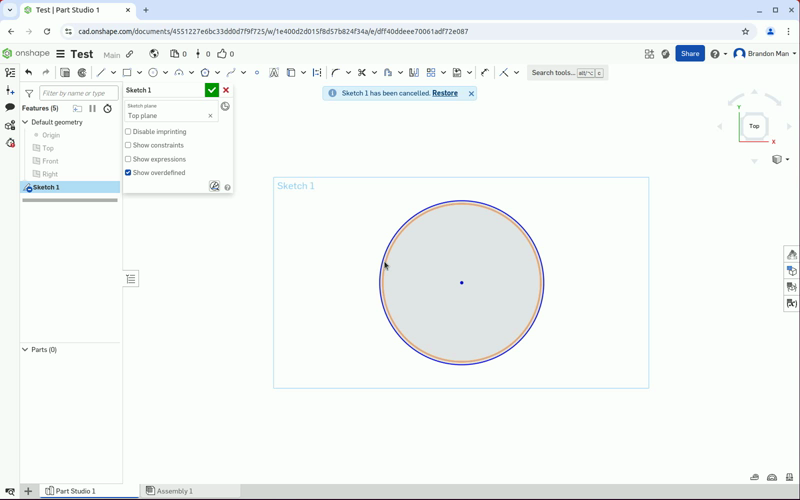
scroll(6)
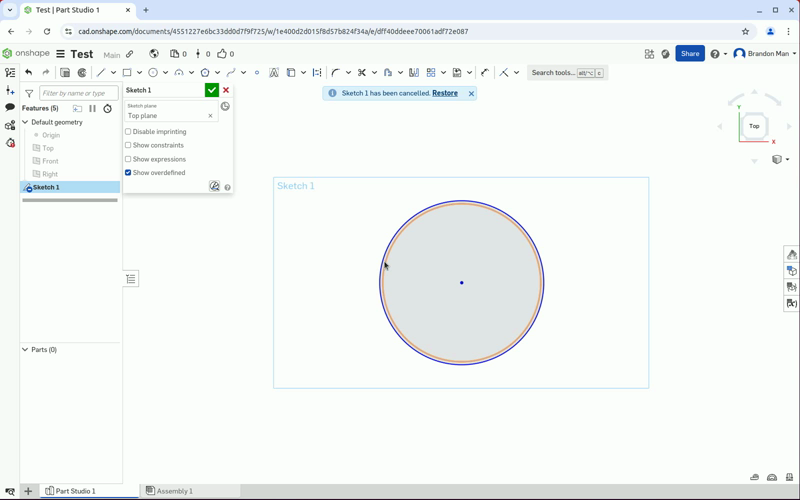
scroll(6)
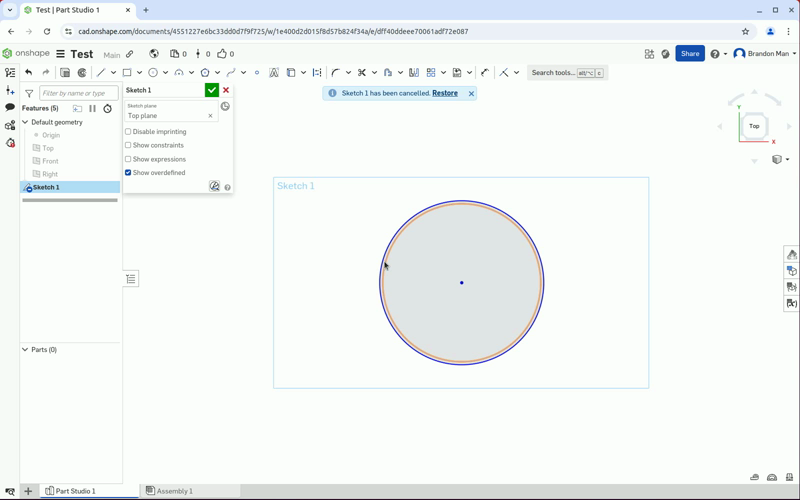
scroll(6)
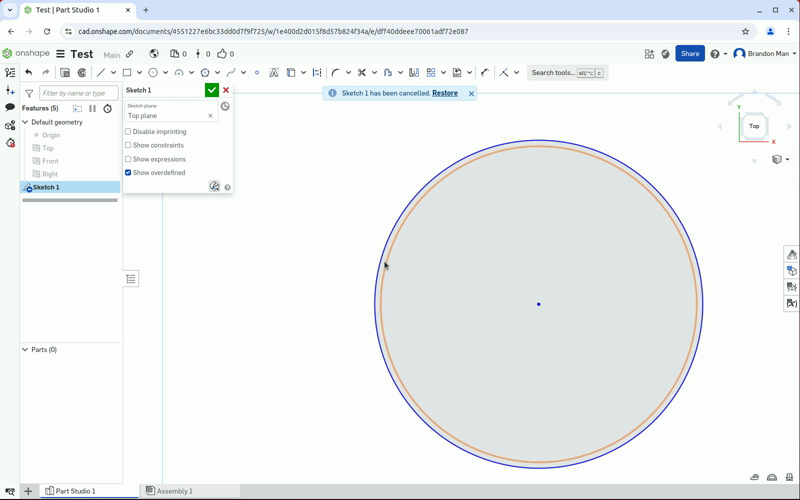
scroll(6)
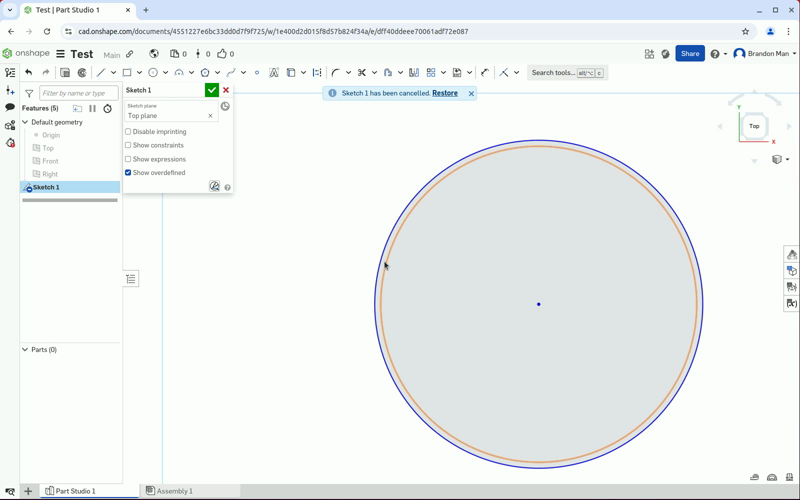
scroll(6)
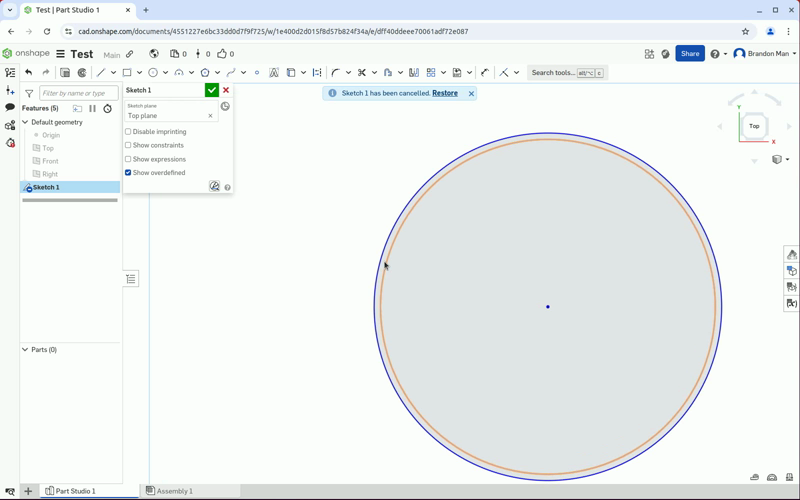
scroll(6)
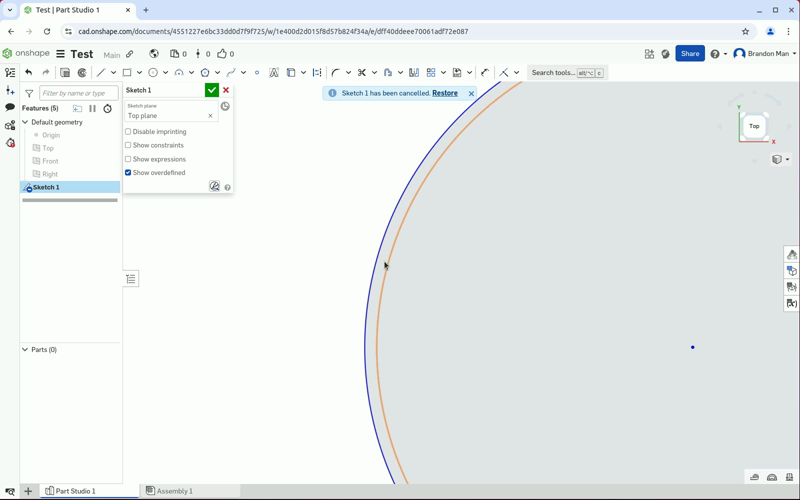
scroll(6)
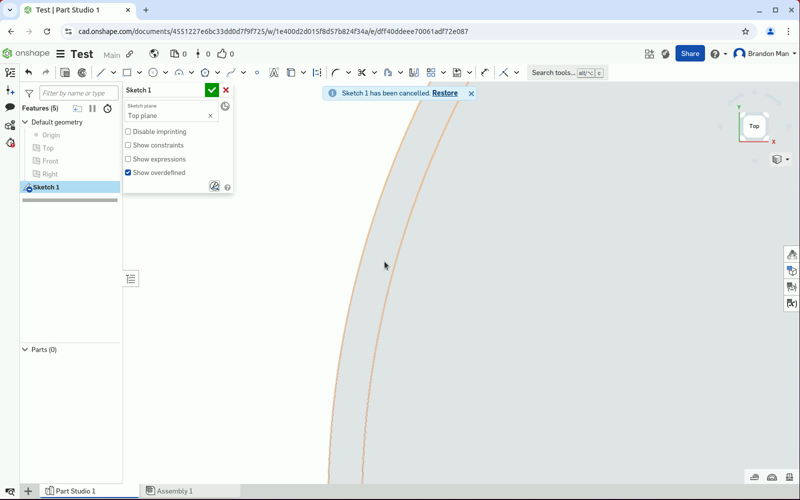
click(384, 261)
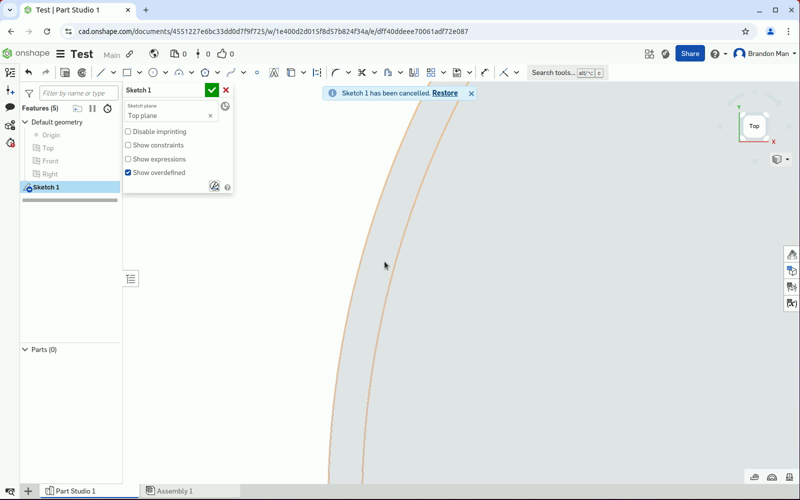
scroll(-6)
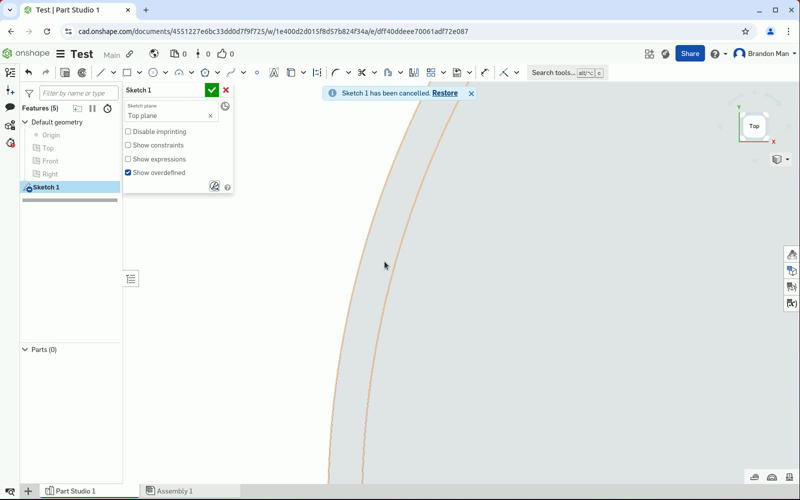
scroll(-6)
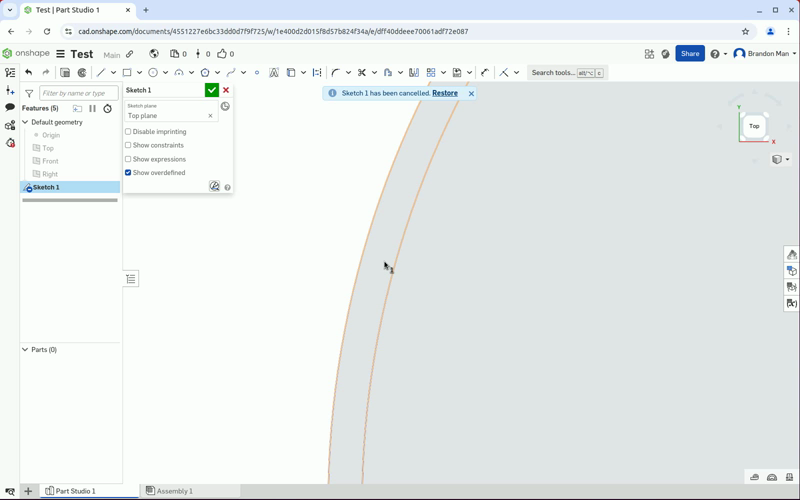
scroll(-6)
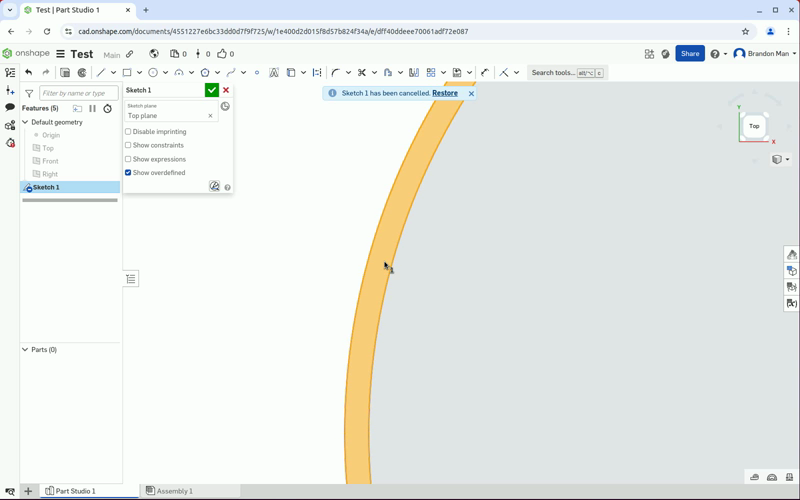
scroll(-6)
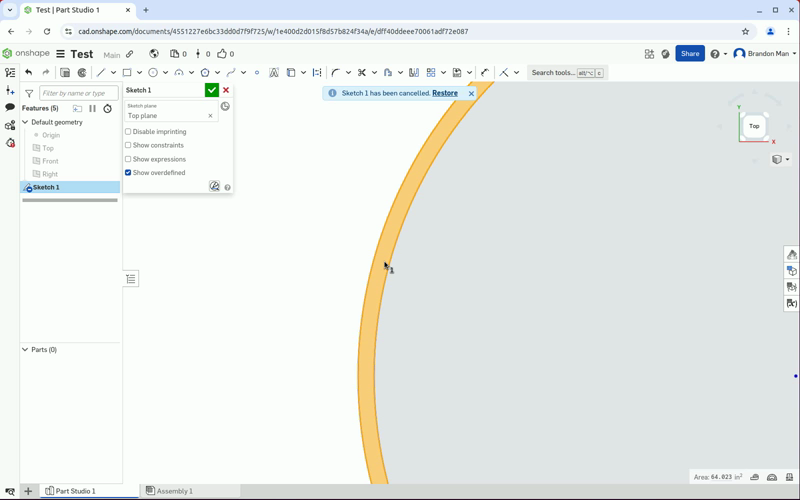
scroll(-6)
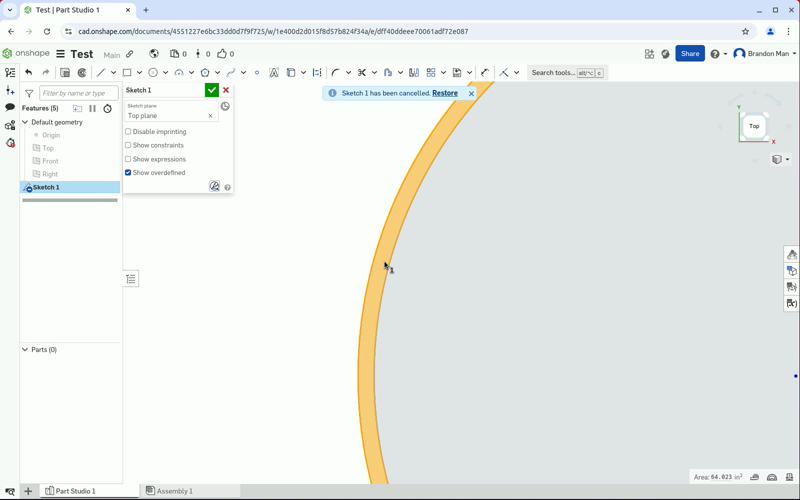
scroll(-6)
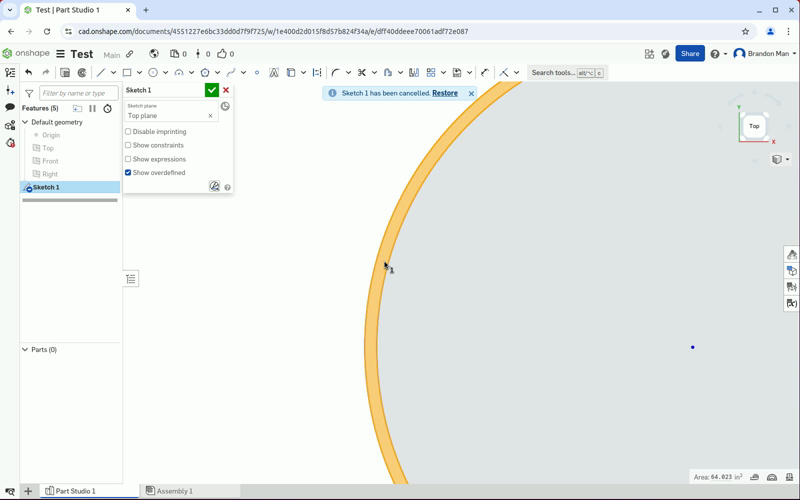
scroll(-6)
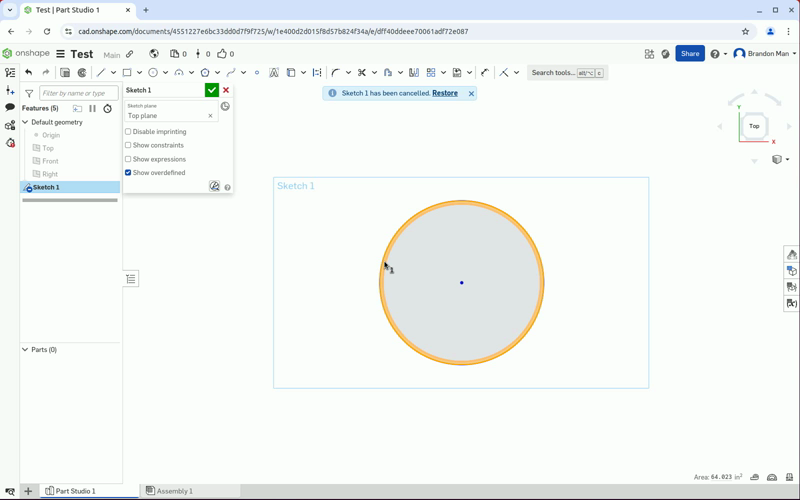
mouse_move(73, 352)
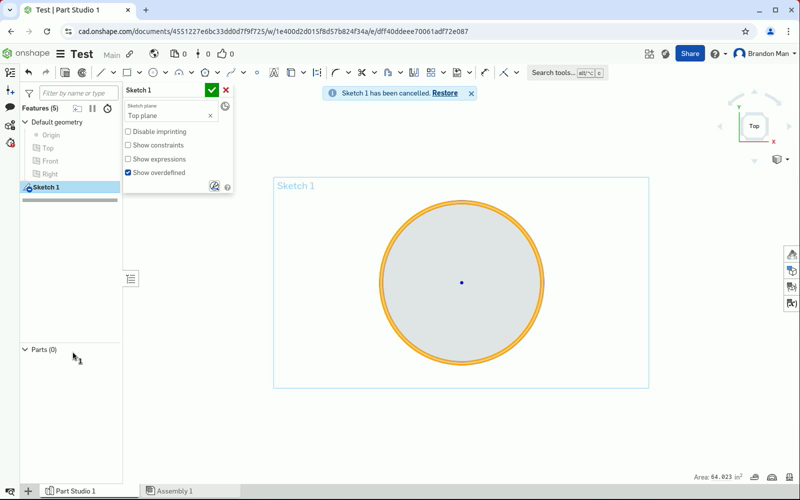
key(shift+y)
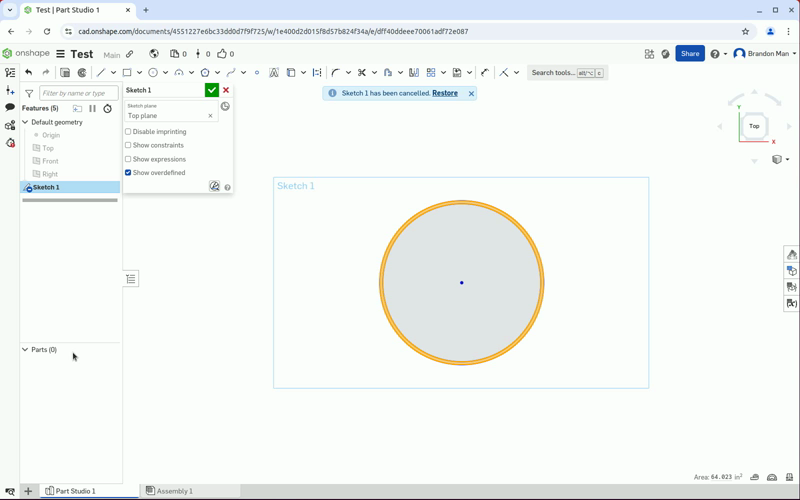
key(shift+e)
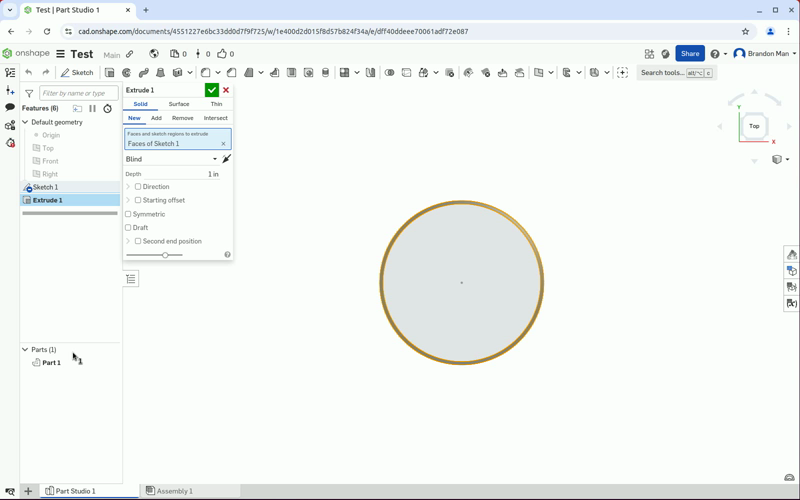
mouse_move(143, 106)
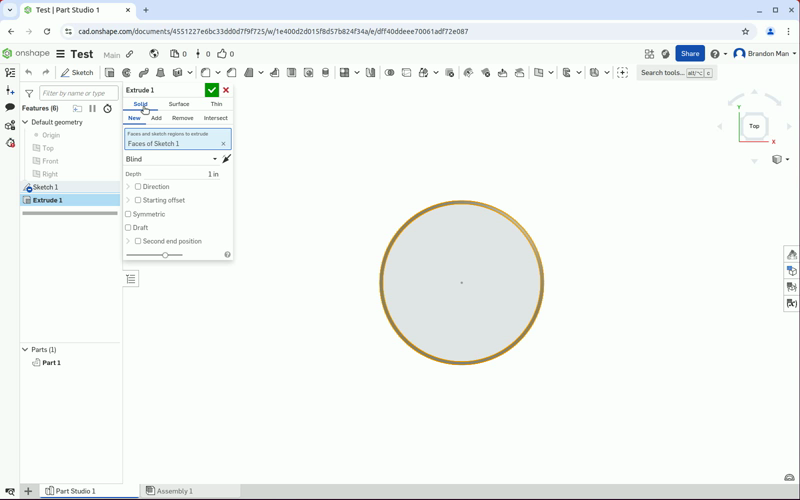
click(143, 106)
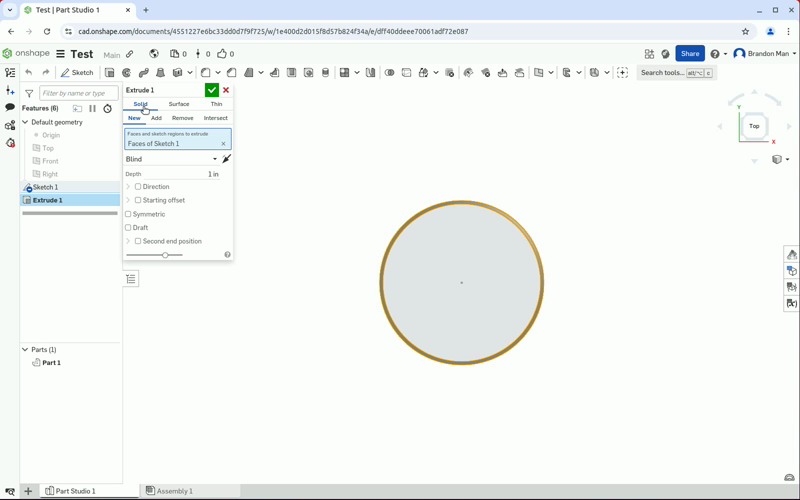
mouse_move(137, 120)
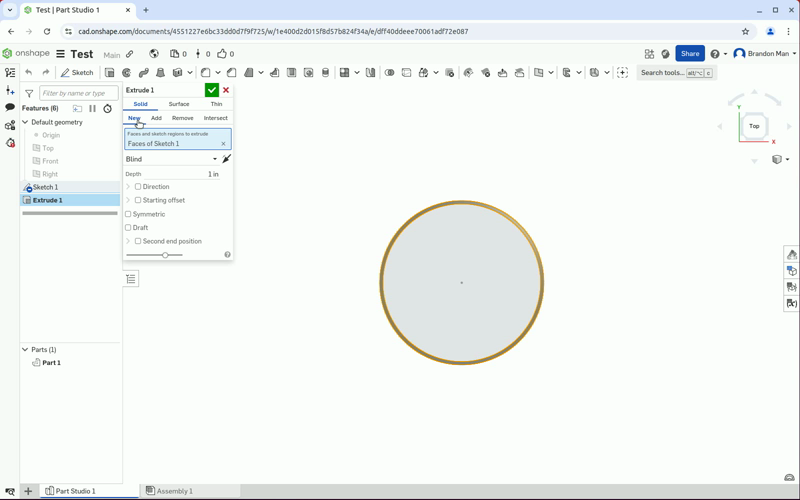
click(137, 120)
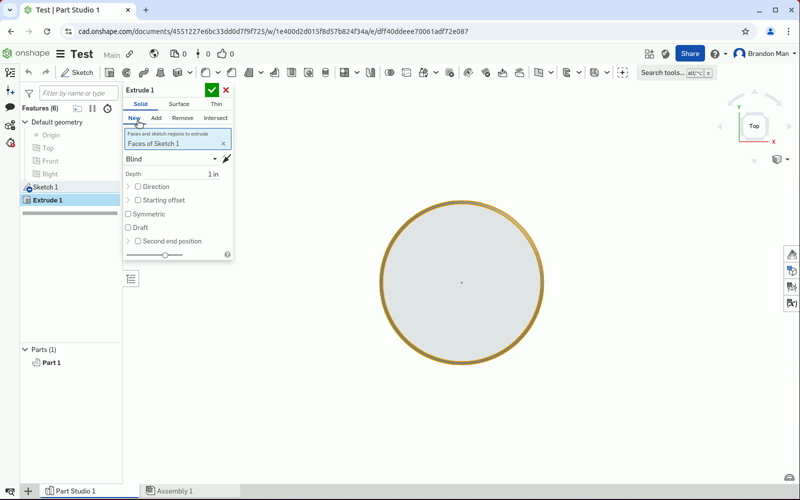
key(tab, 4)
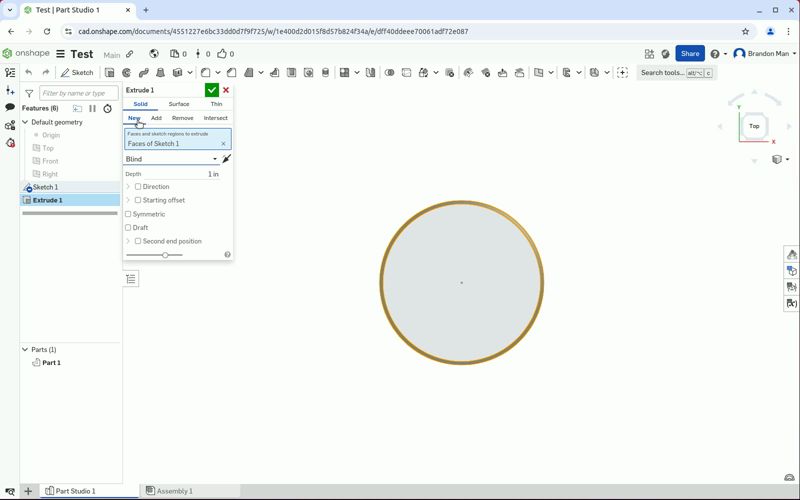
text(23.108)
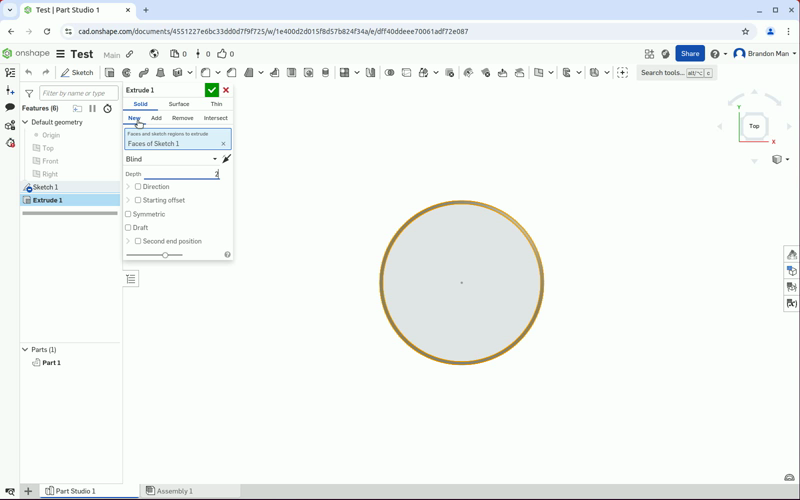
key(enter)
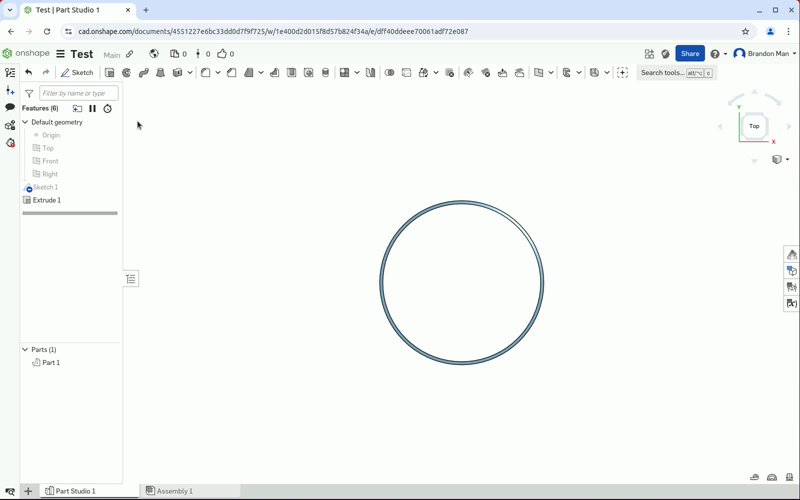
key(shift+h)
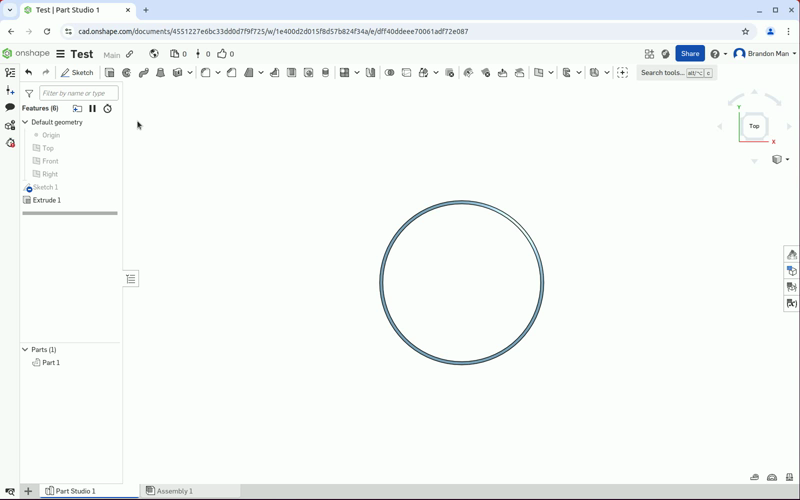
key(shift+h)
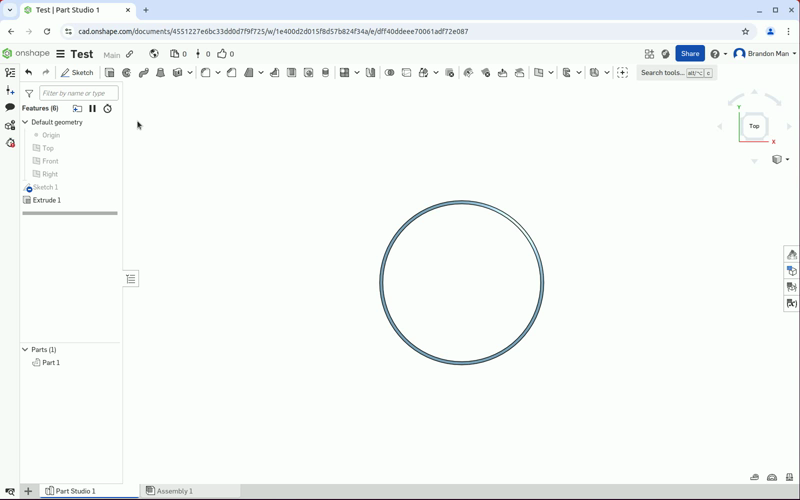
mouse_move(73, 189)
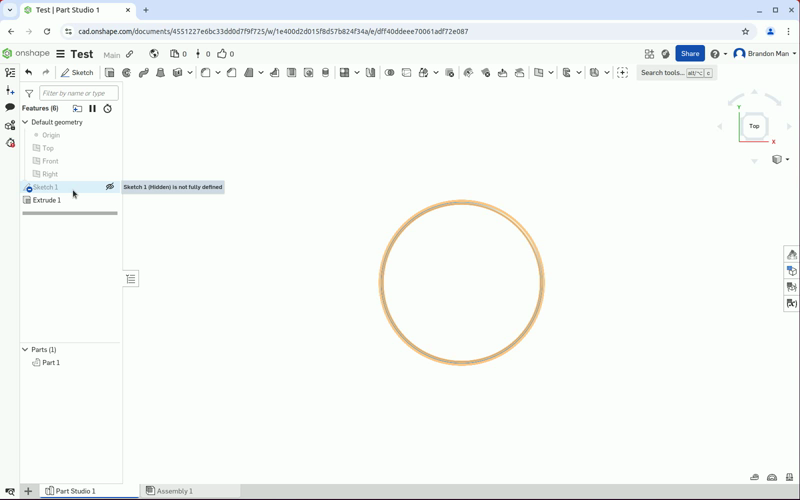
click(73, 189)
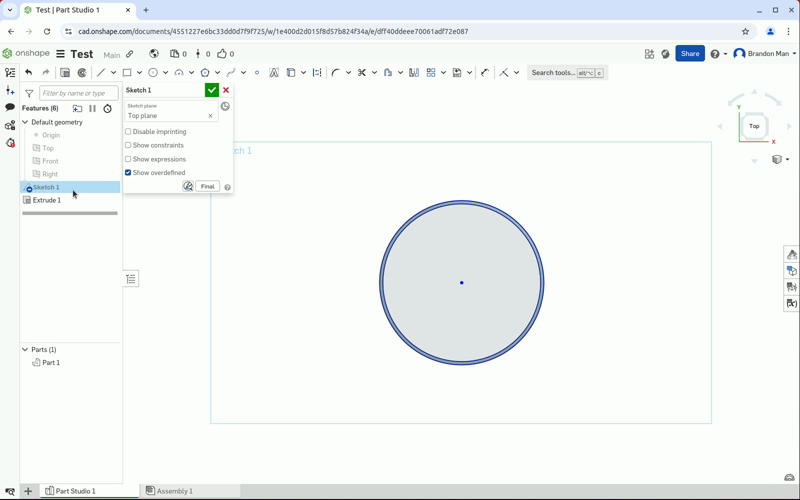
mouse_move(229, 92)
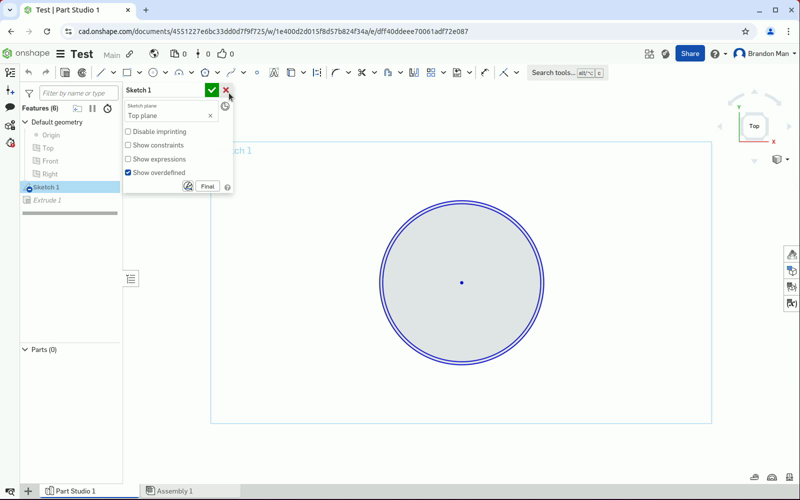
click(229, 92)
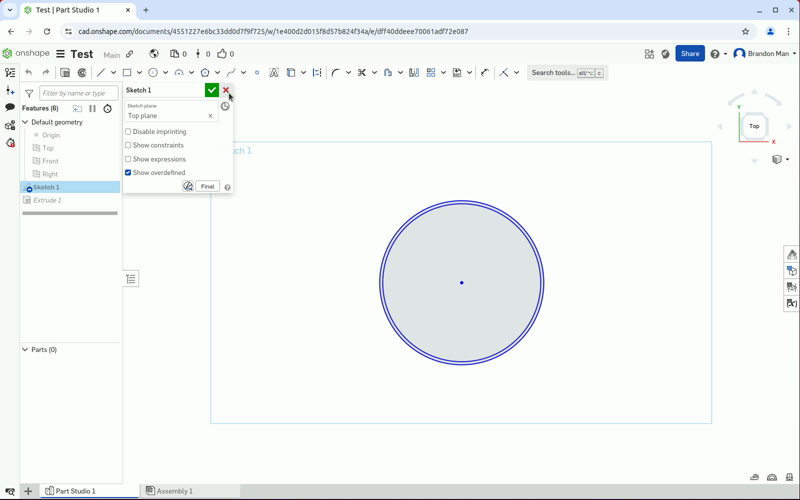
key(shift+s)
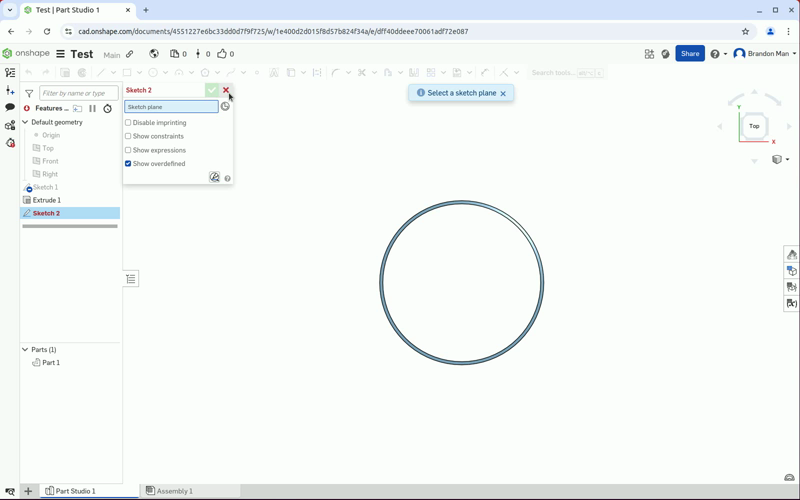
mouse_move(73, 150)
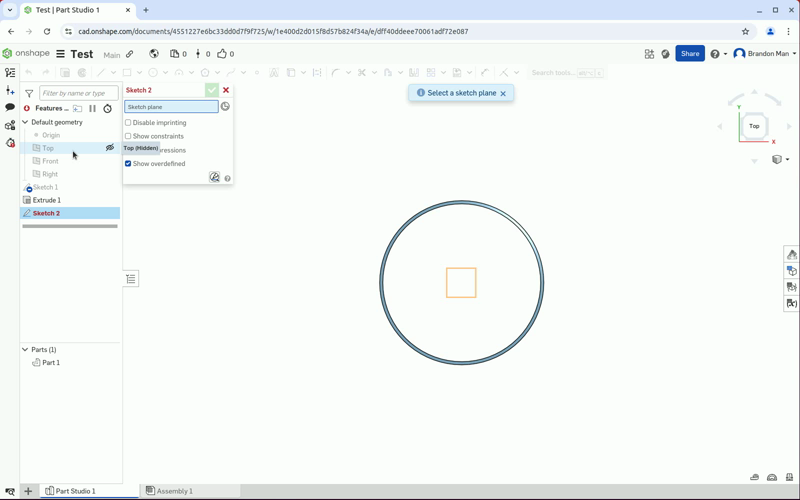
click(73, 150)
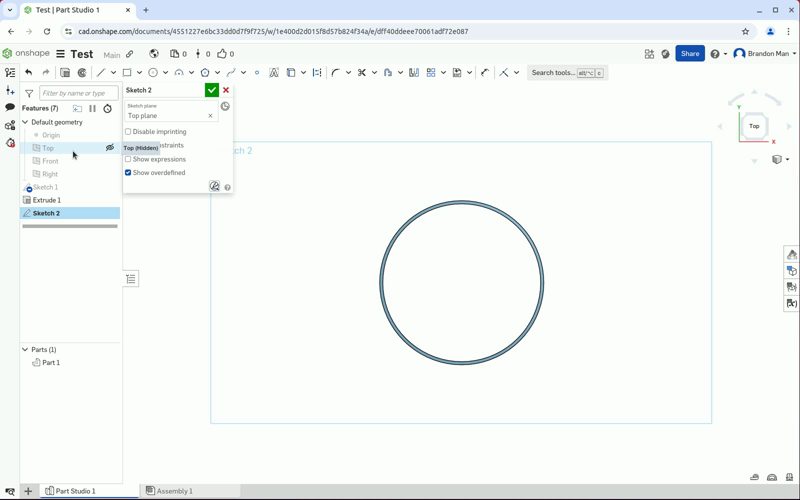
mouse_move(73, 352)
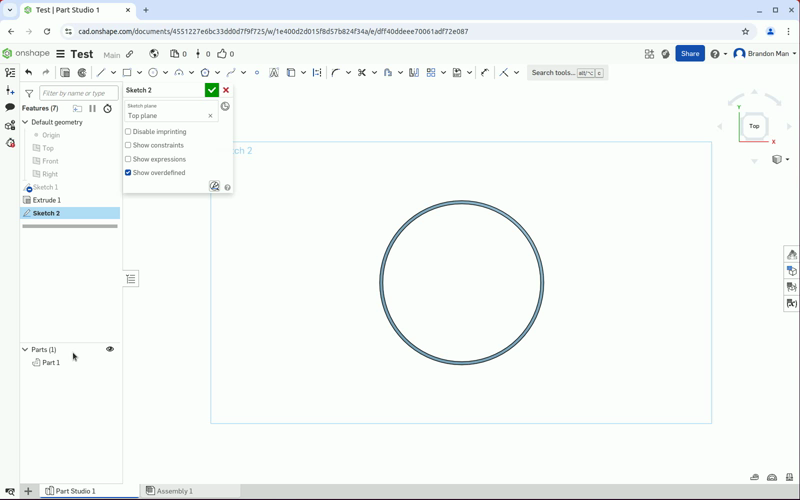
key(y)
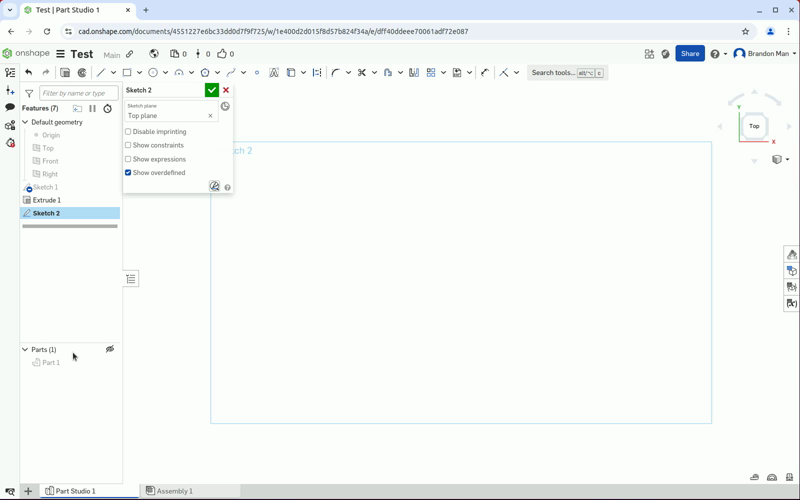
key(c)
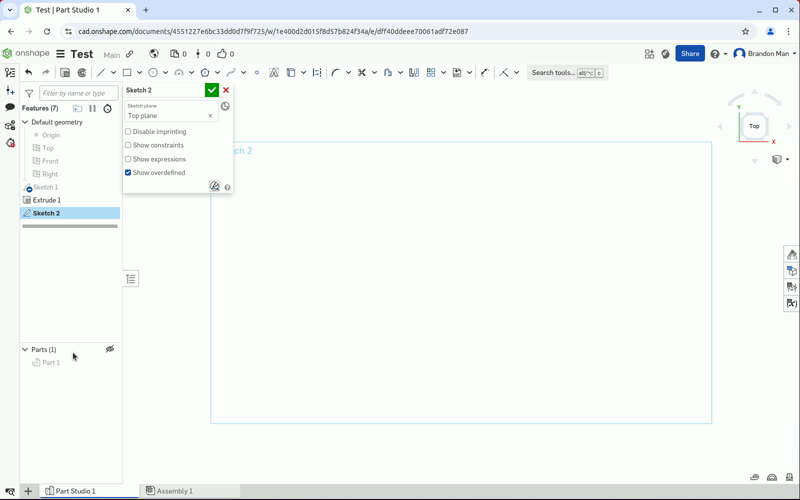
key_down(shift)
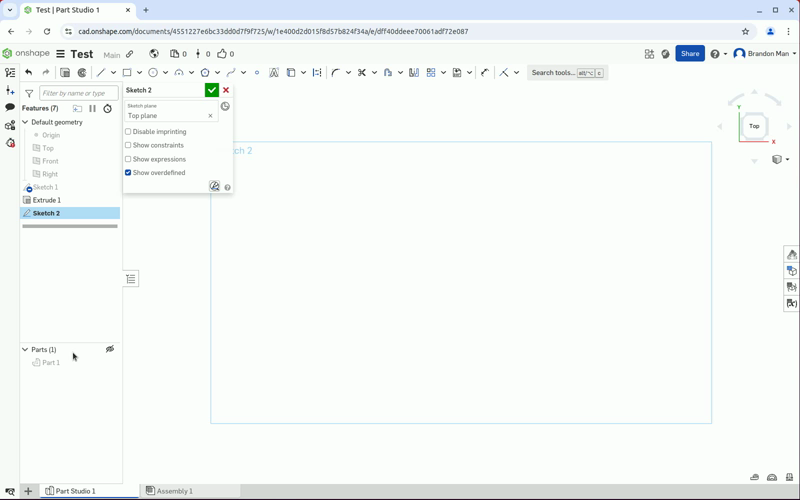
mouse_move(461, 282)
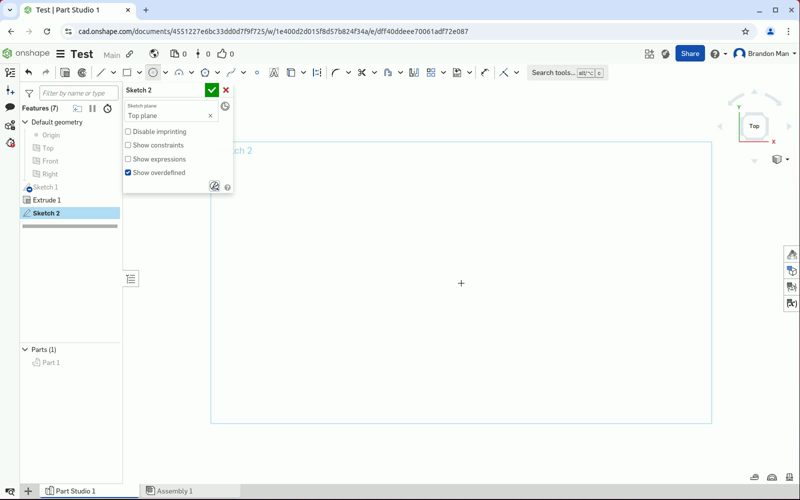
click(461, 282)
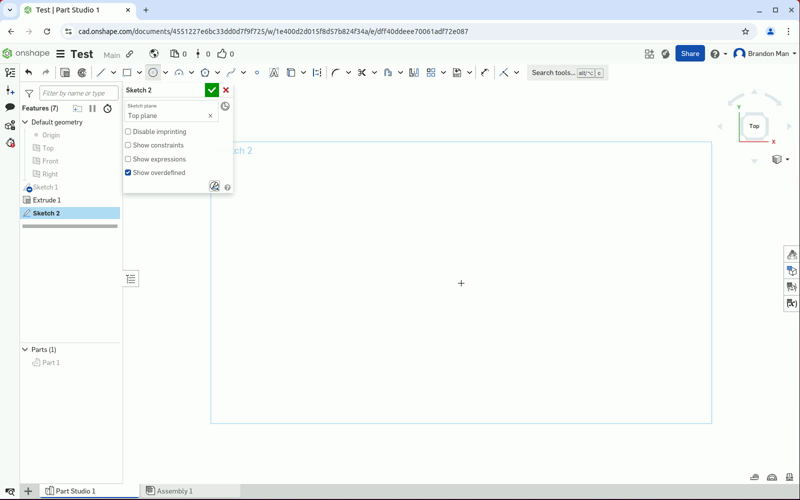
key_up(shift)
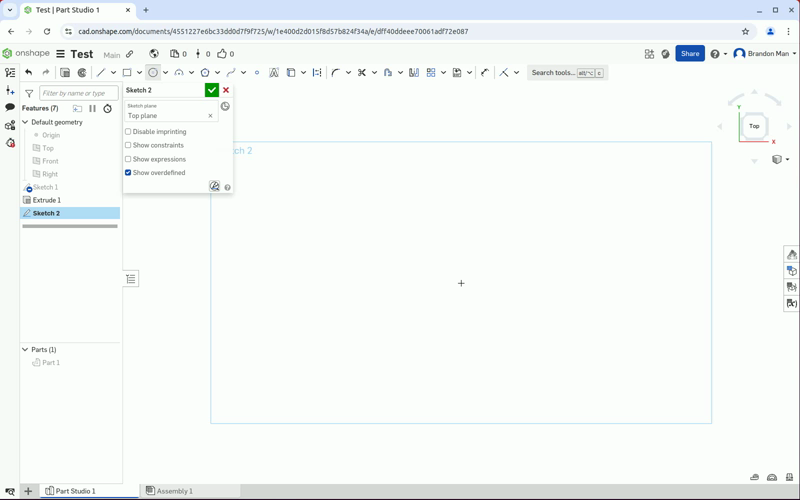
mouse_move(518, 282)
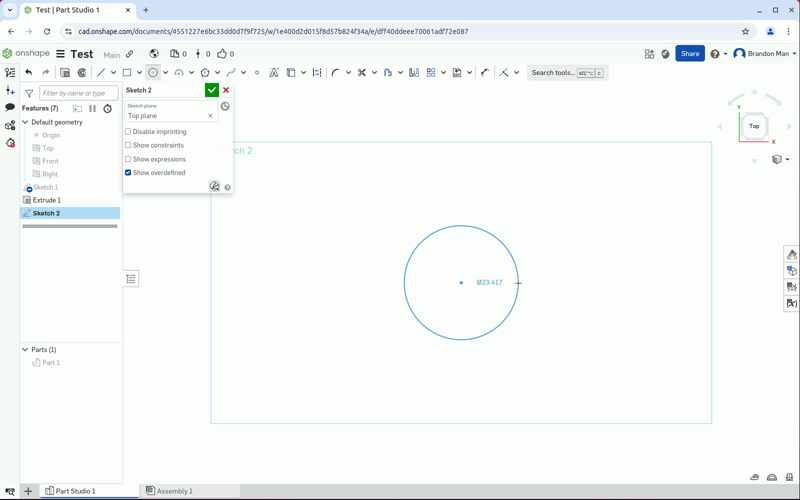
click(518, 282)
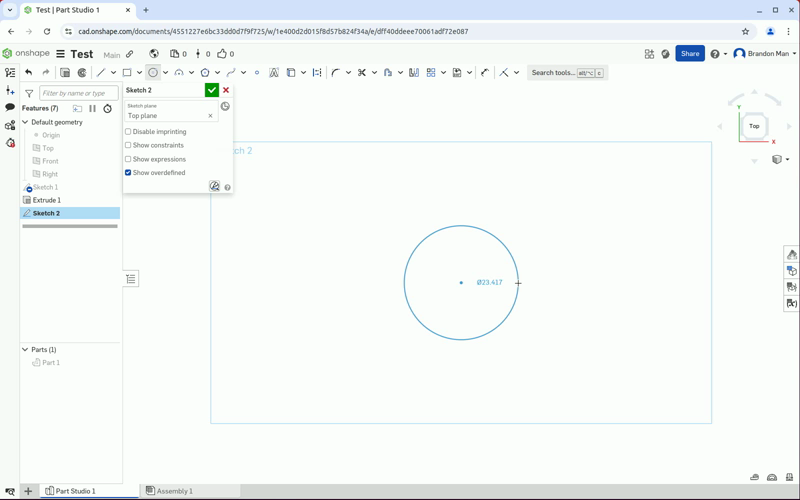
key(esc)
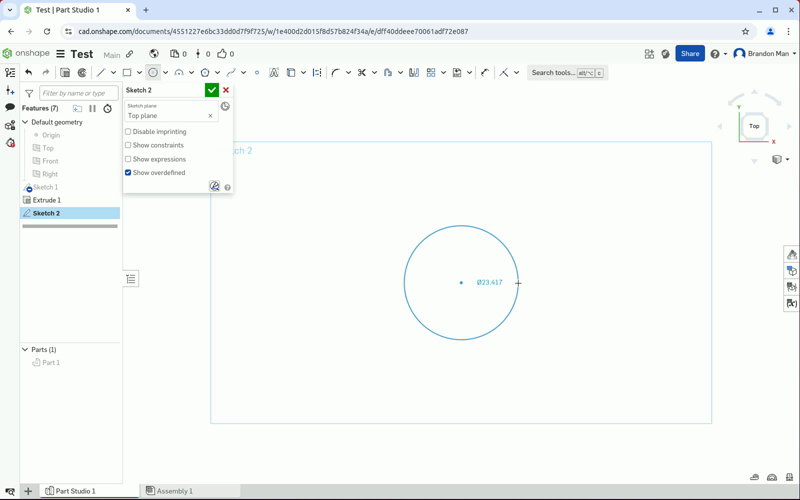
key(c)
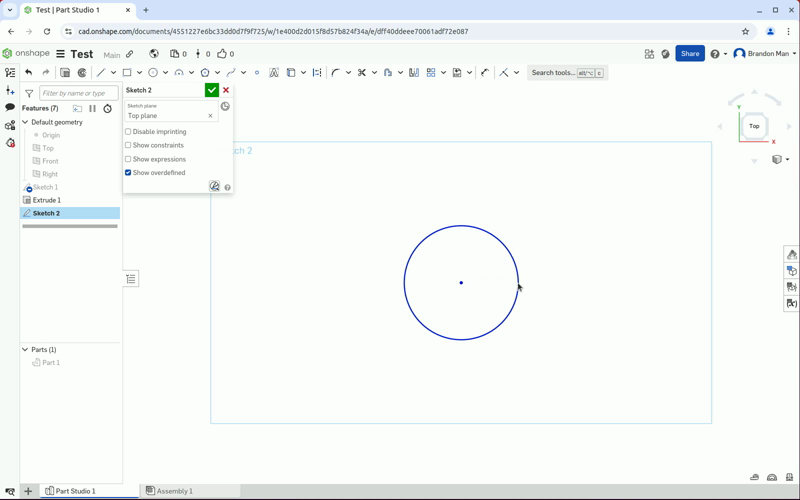
key_down(shift)
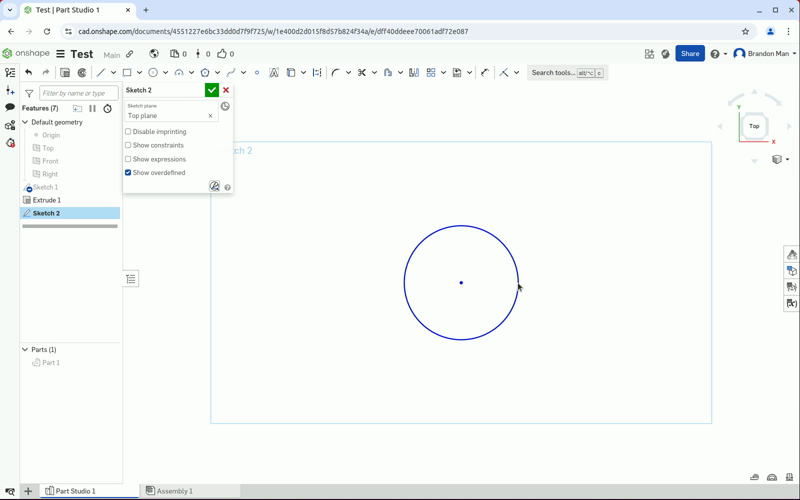
mouse_move(461, 282)
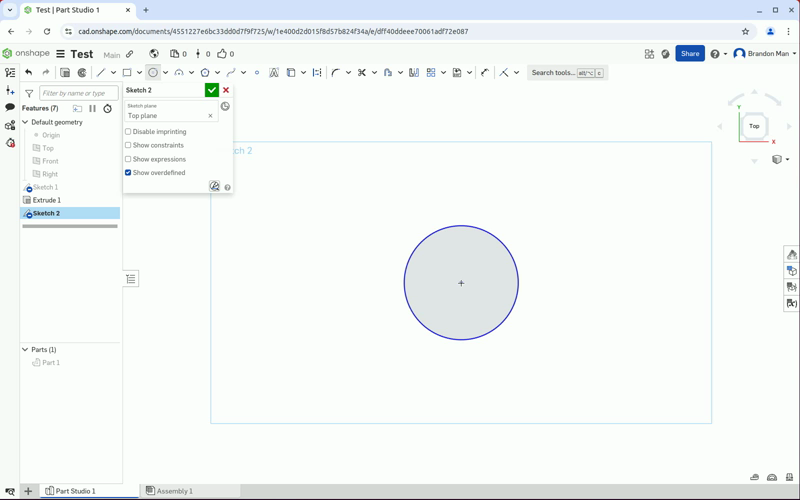
click(461, 282)
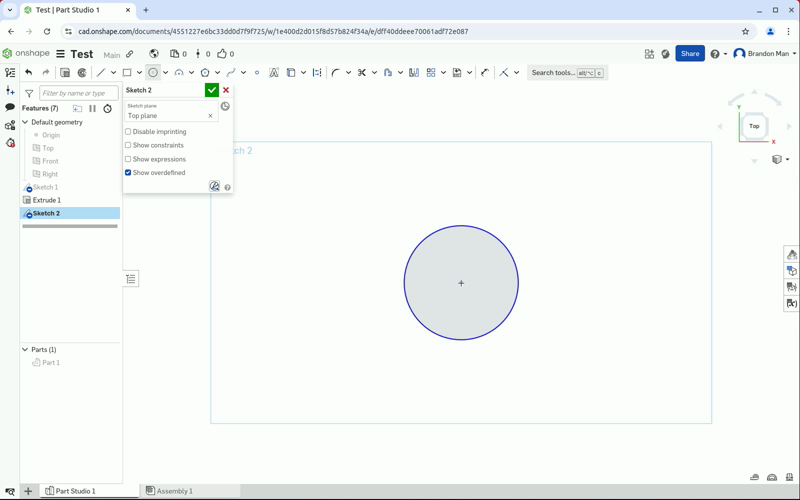
key_up(shift)
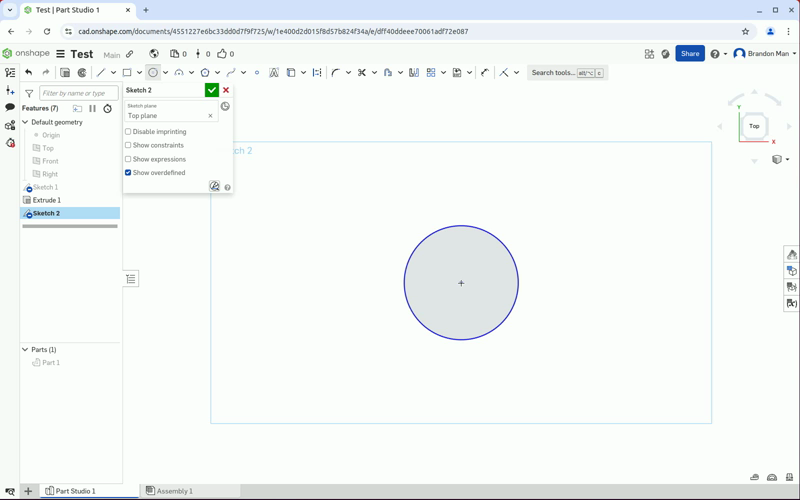
mouse_move(514, 282)
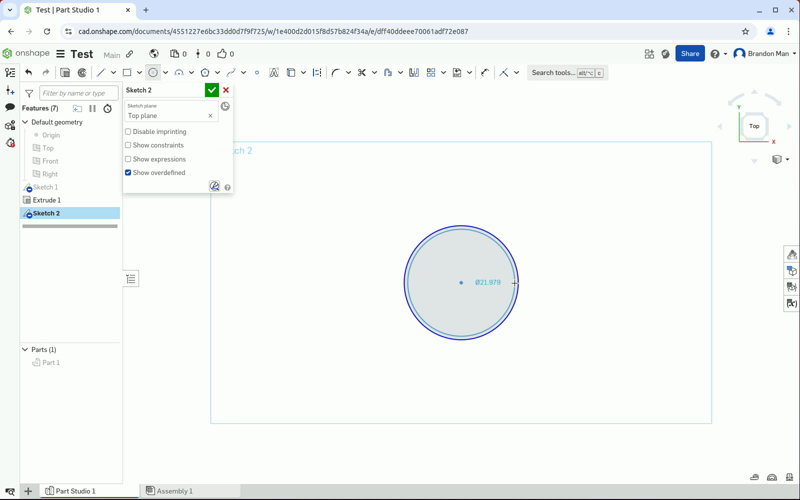
scroll(6)
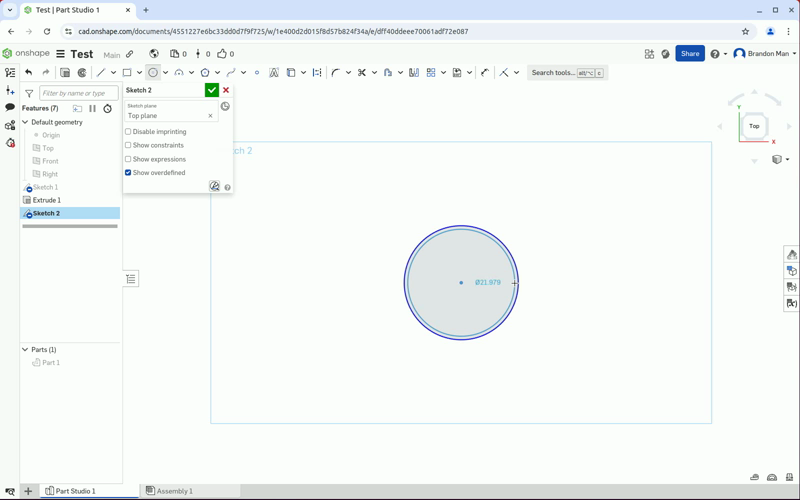
scroll(6)
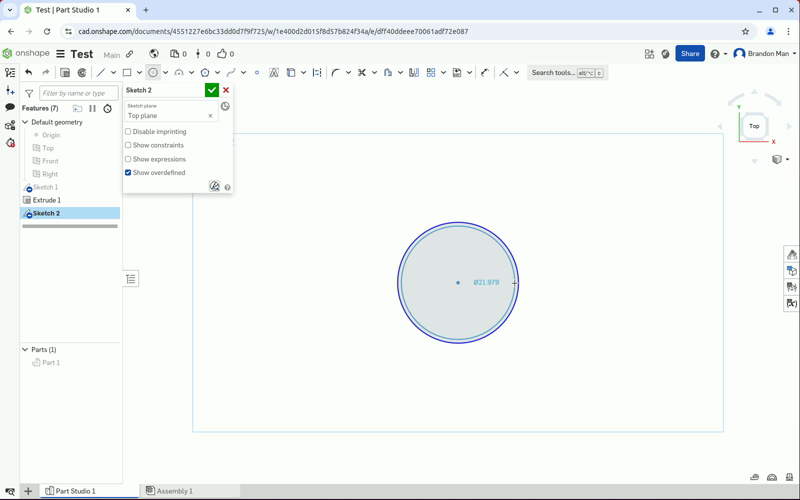
scroll(6)
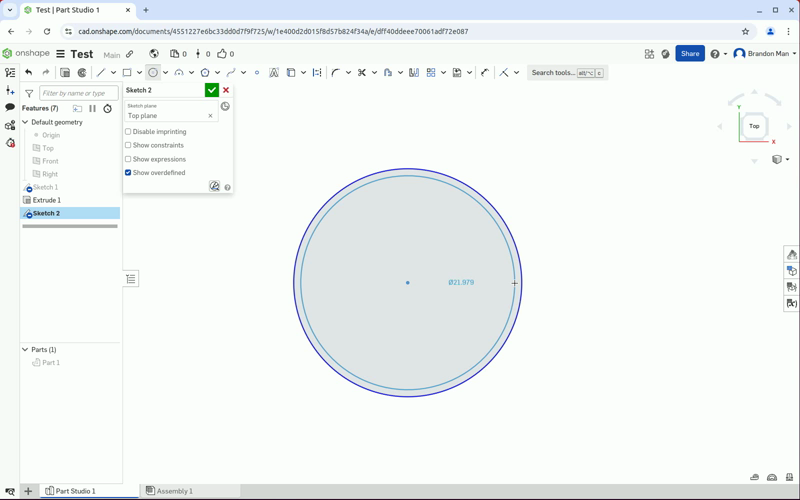
scroll(6)
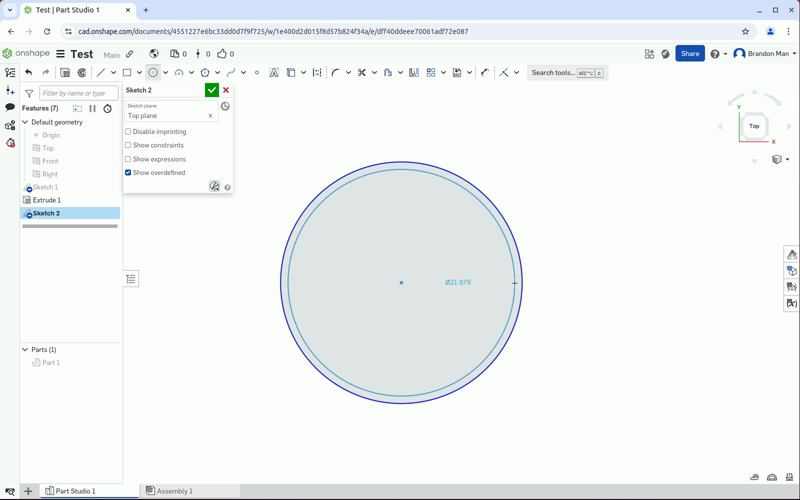
scroll(6)
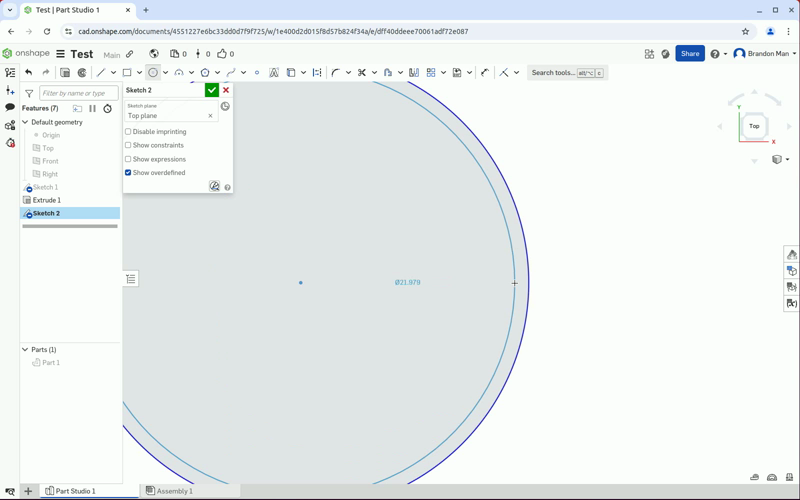
scroll(6)
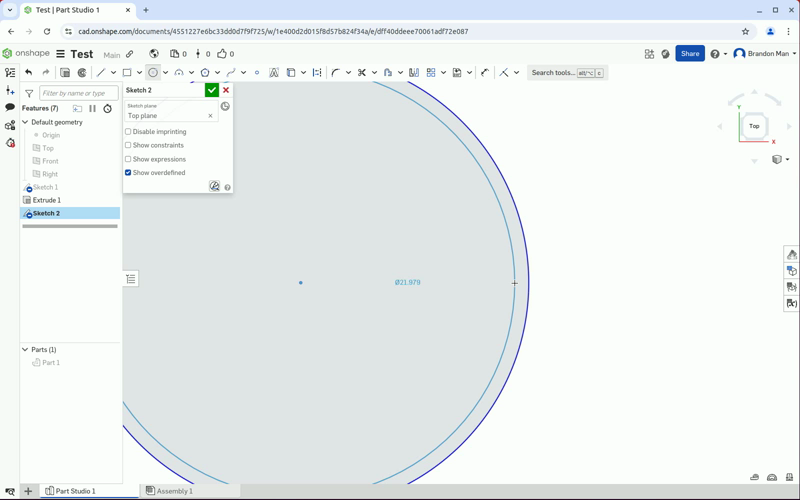
scroll(6)
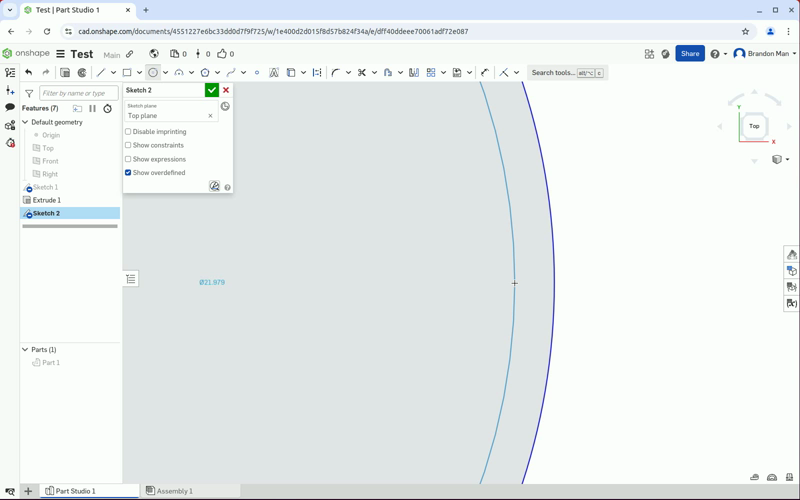
click(514, 282)
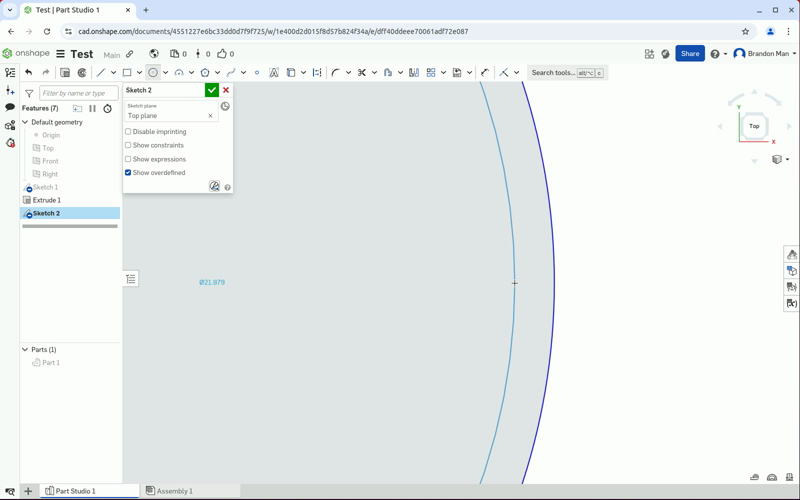
scroll(-6)
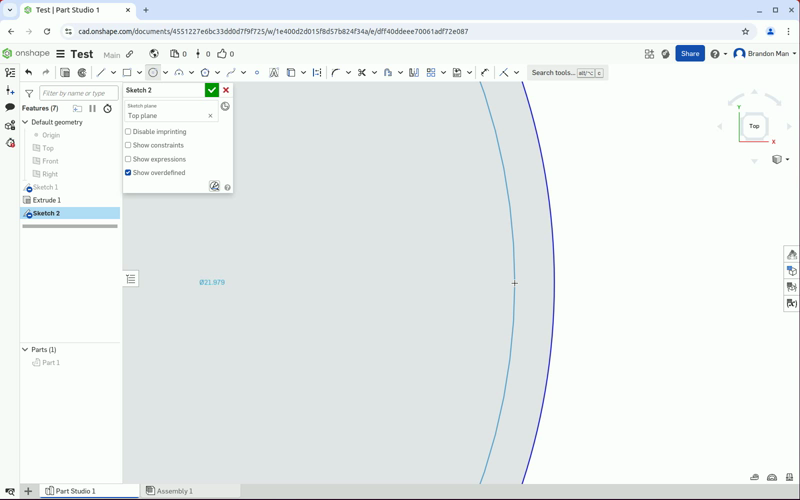
scroll(-6)
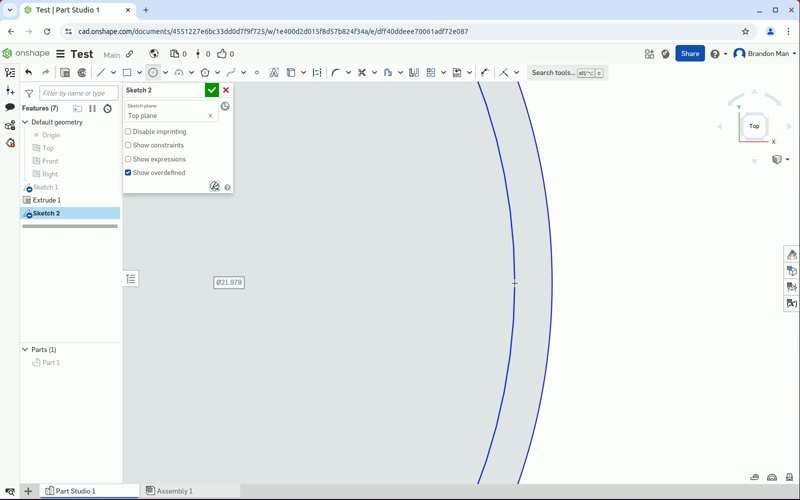
scroll(-6)
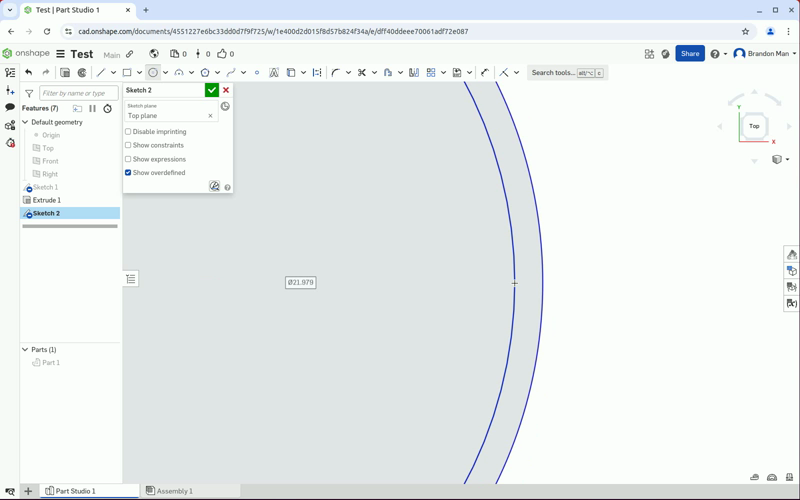
scroll(-6)
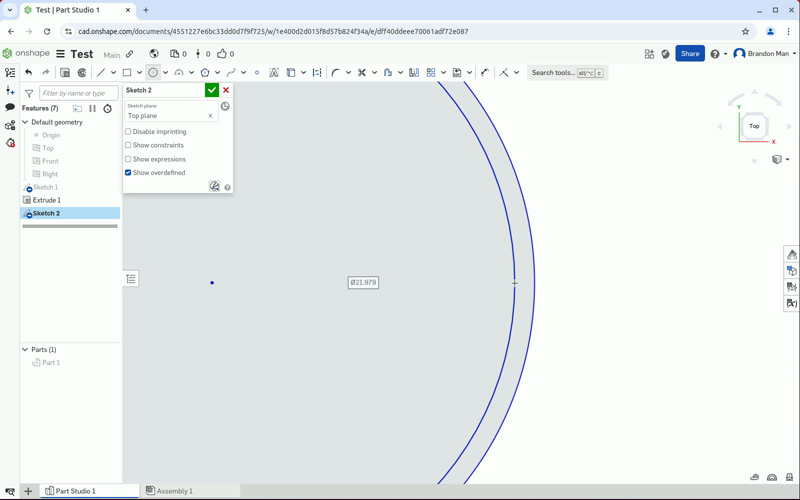
scroll(-6)
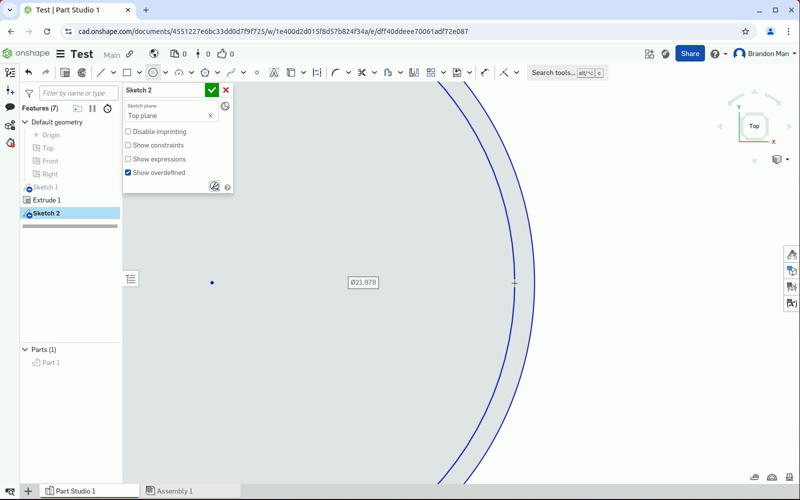
scroll(-6)
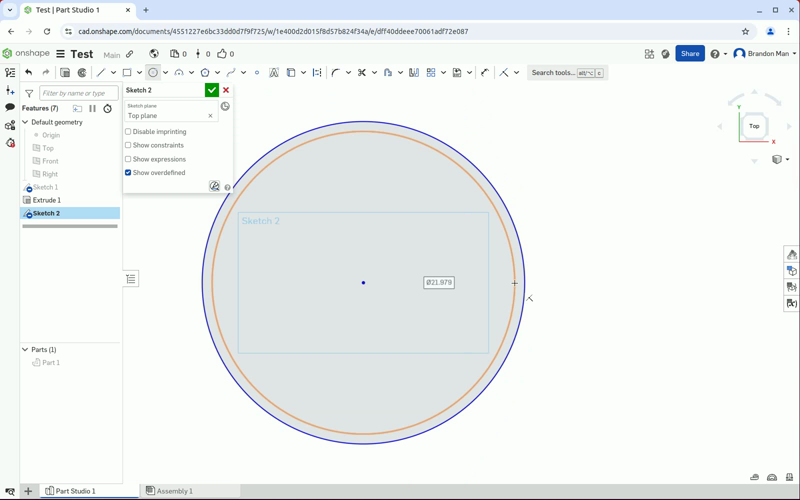
scroll(-6)
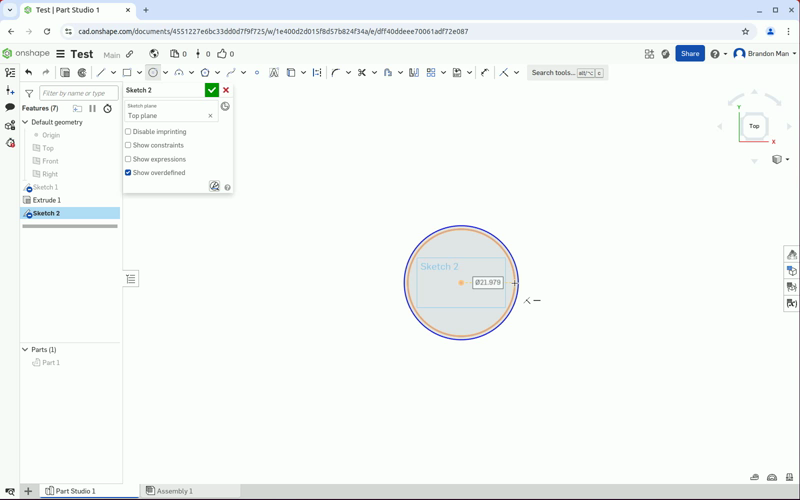
key(esc)
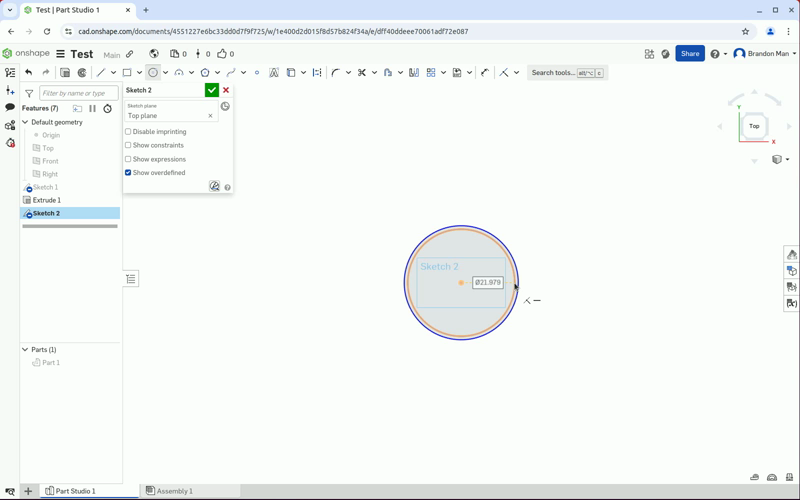
mouse_move(473, 229)
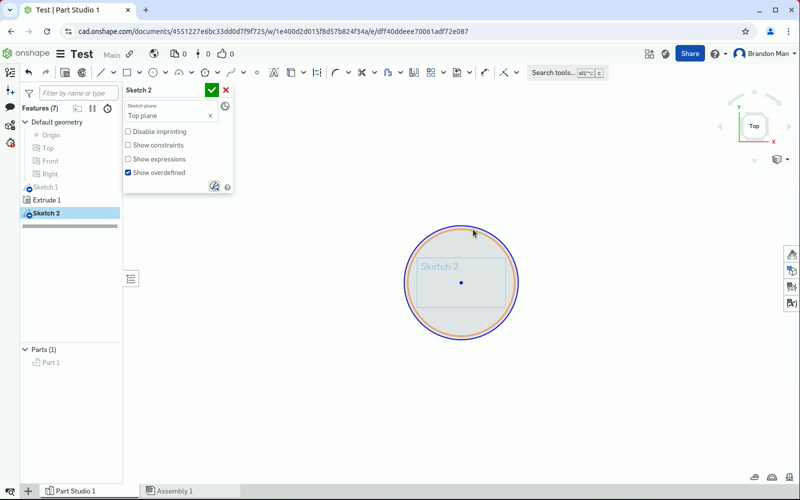
scroll(6)
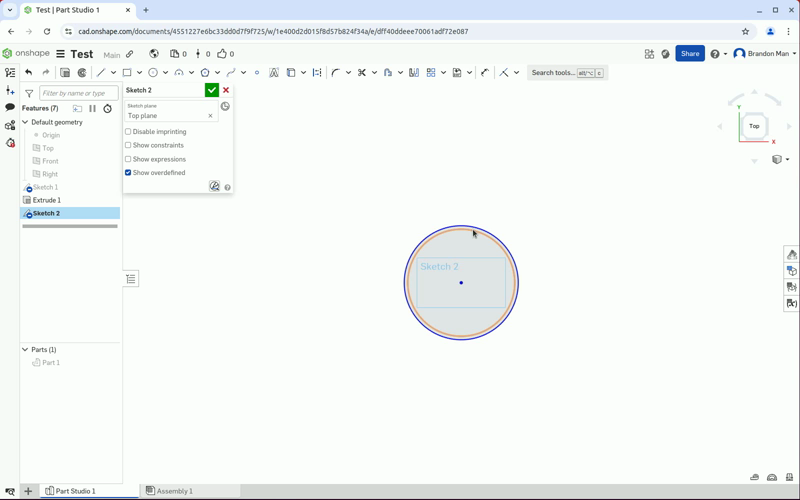
scroll(6)
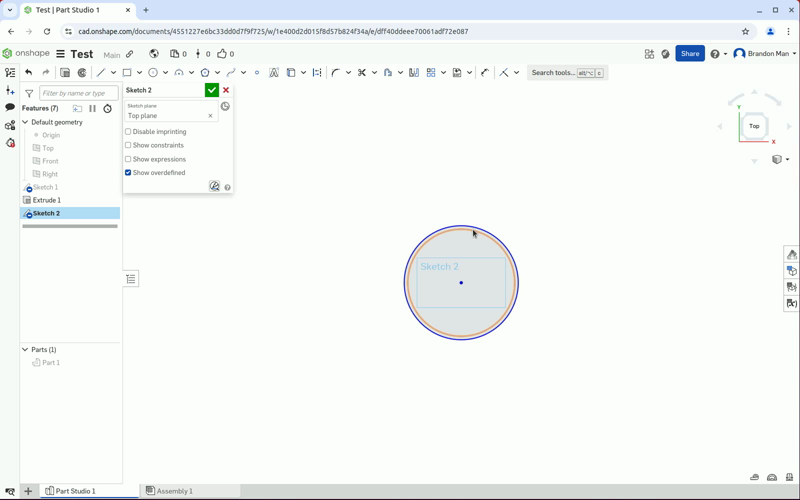
scroll(6)
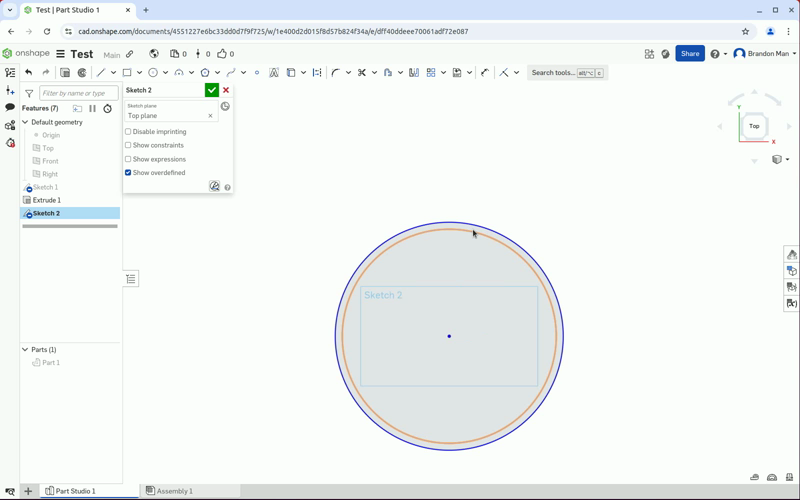
scroll(6)
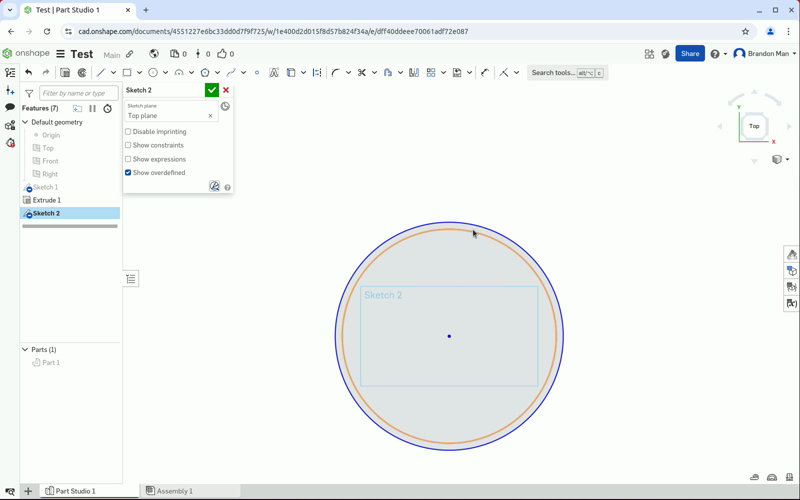
scroll(6)
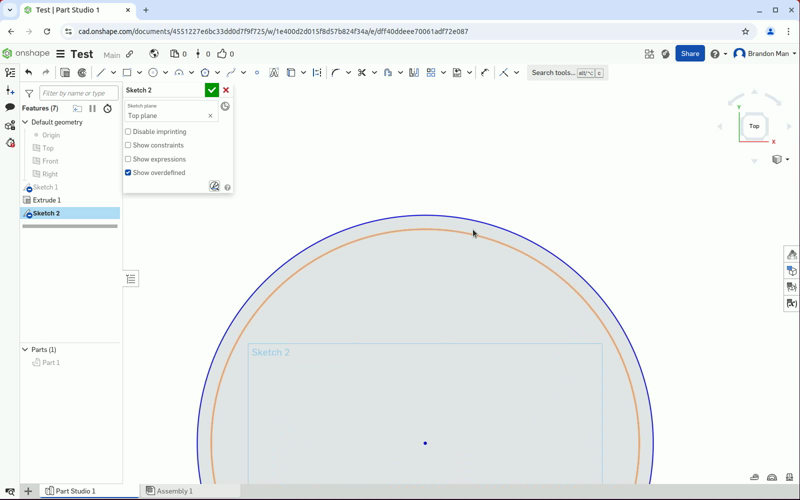
scroll(6)
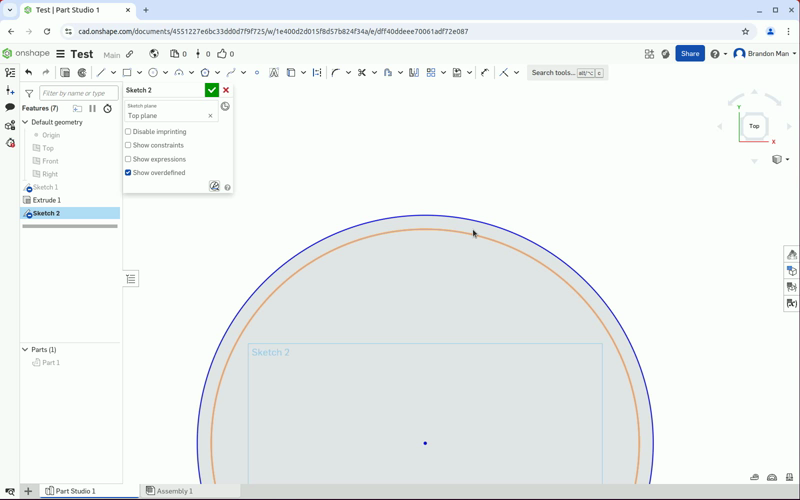
scroll(6)
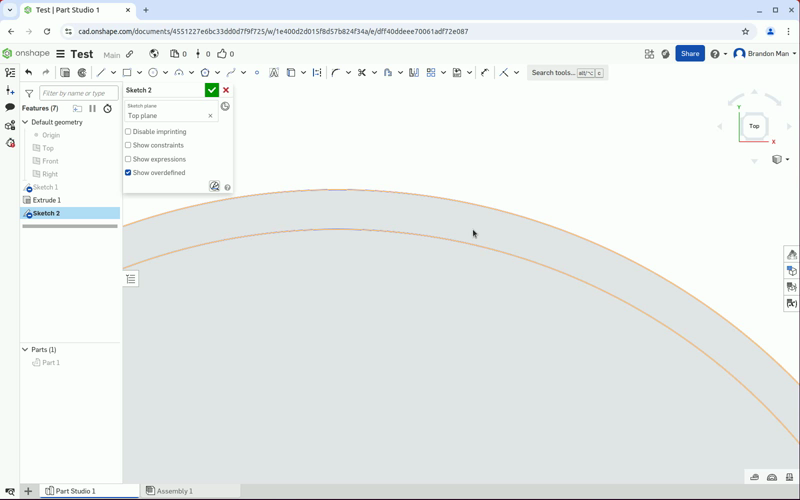
click(473, 229)
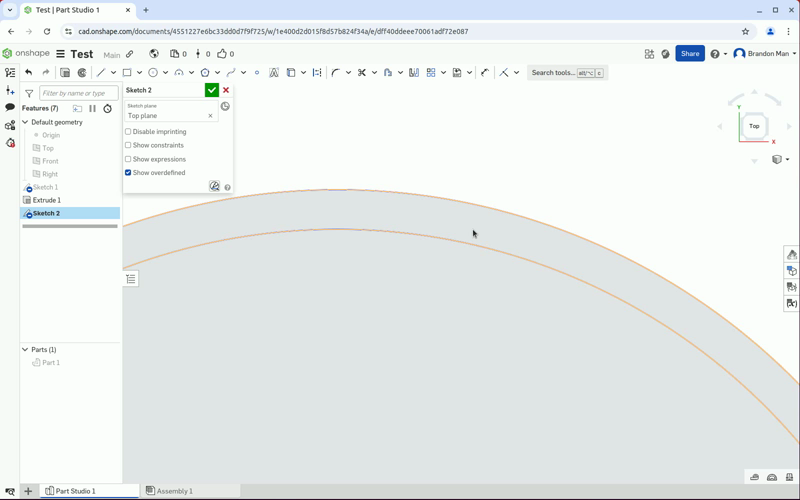
scroll(-6)
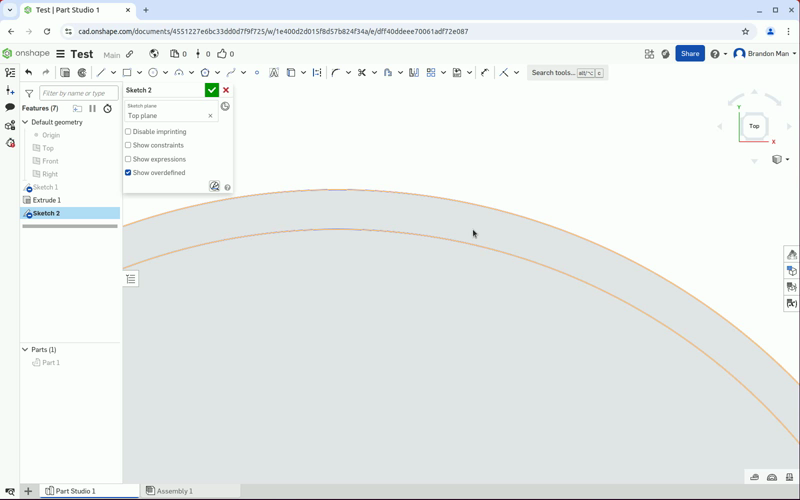
scroll(-6)
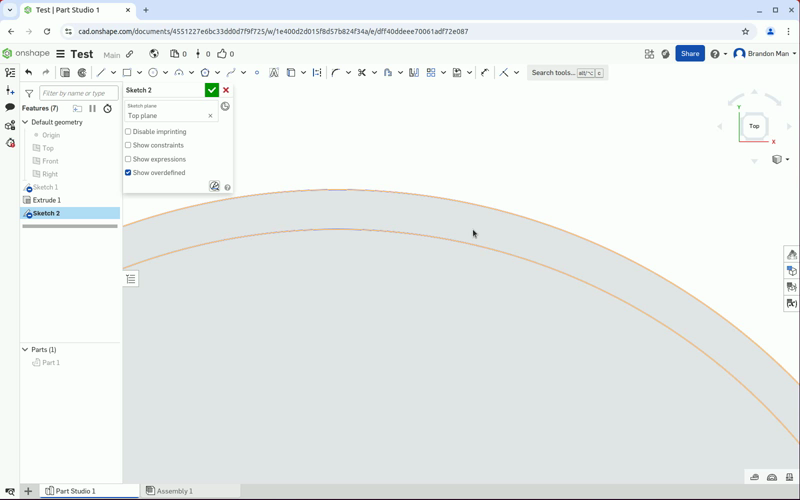
scroll(-6)
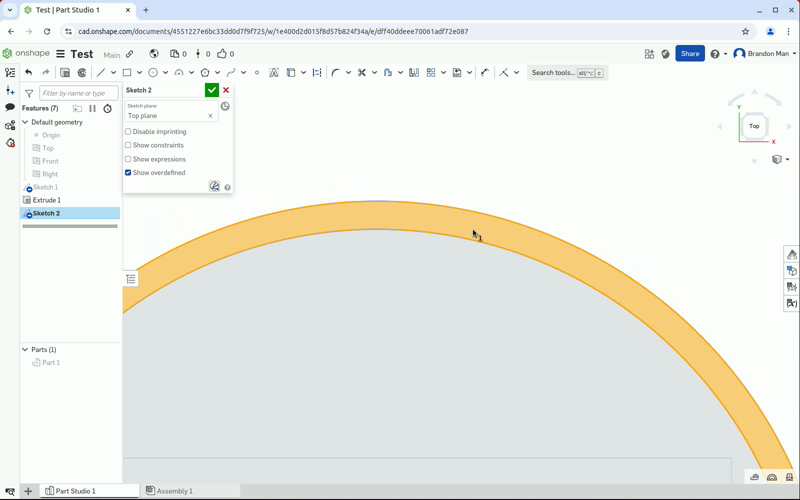
scroll(-6)
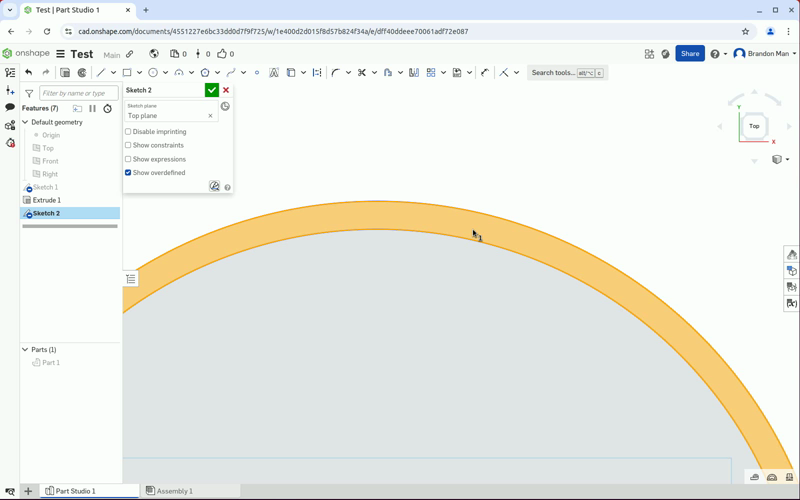
scroll(-6)
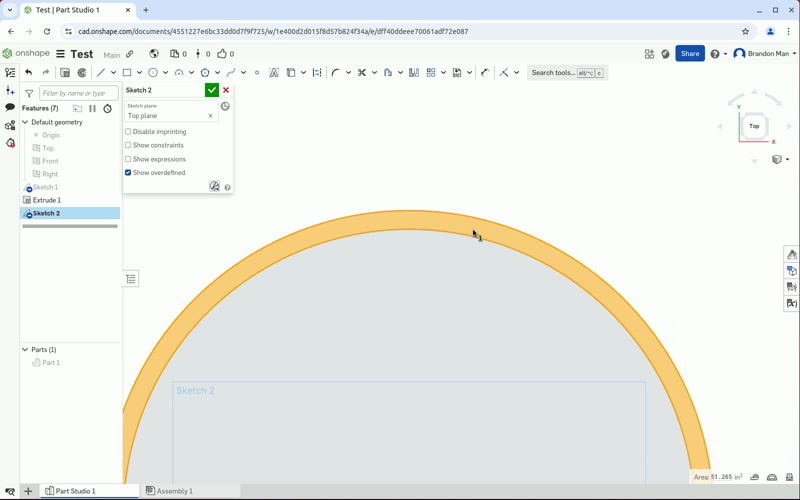
scroll(-6)
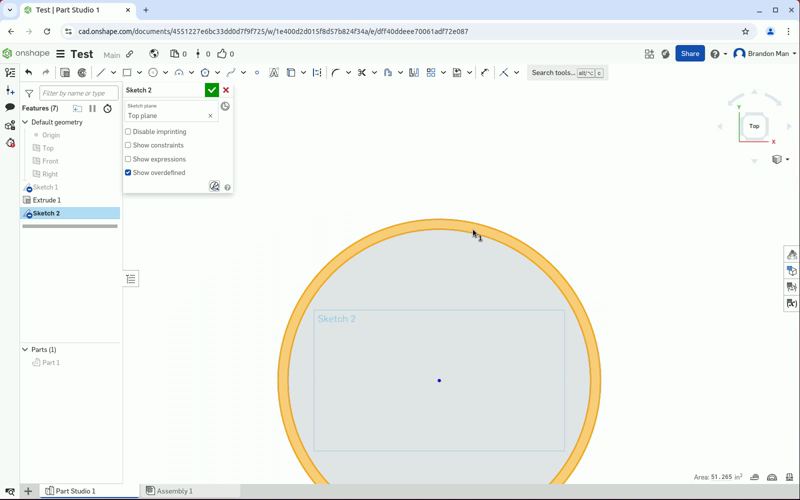
scroll(-6)
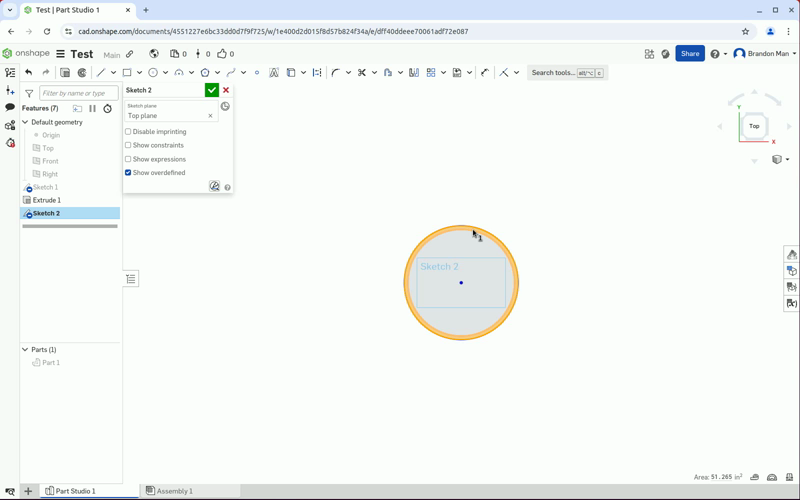
mouse_move(73, 352)
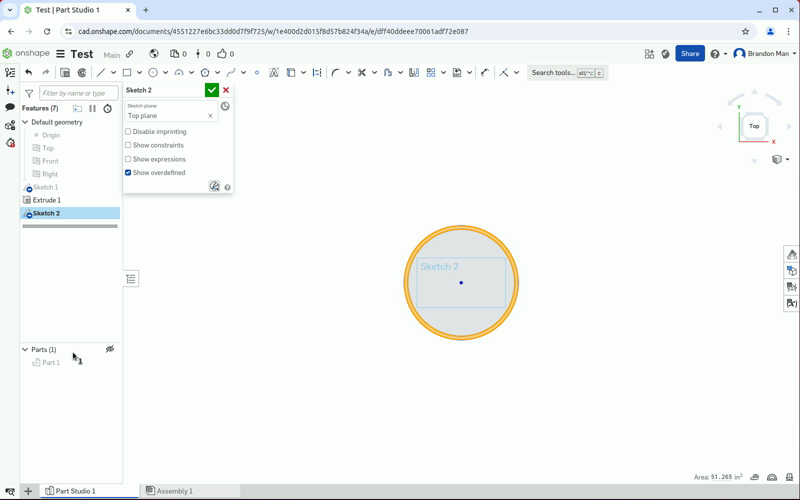
key(shift+y)
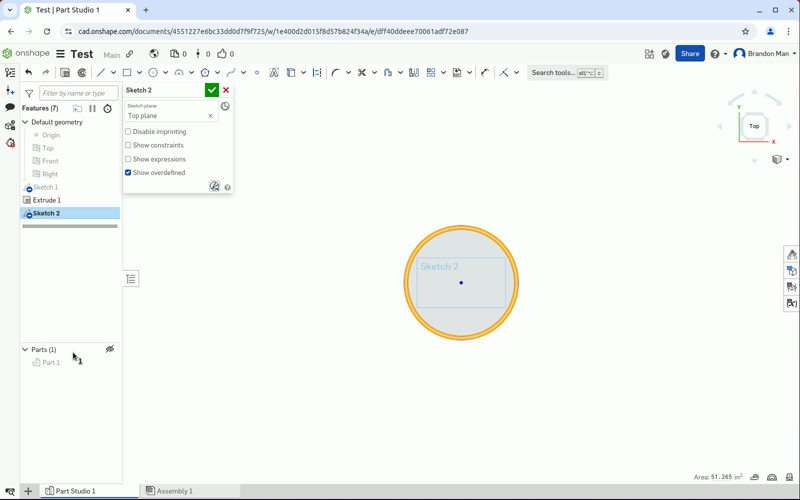
key(shift+e)
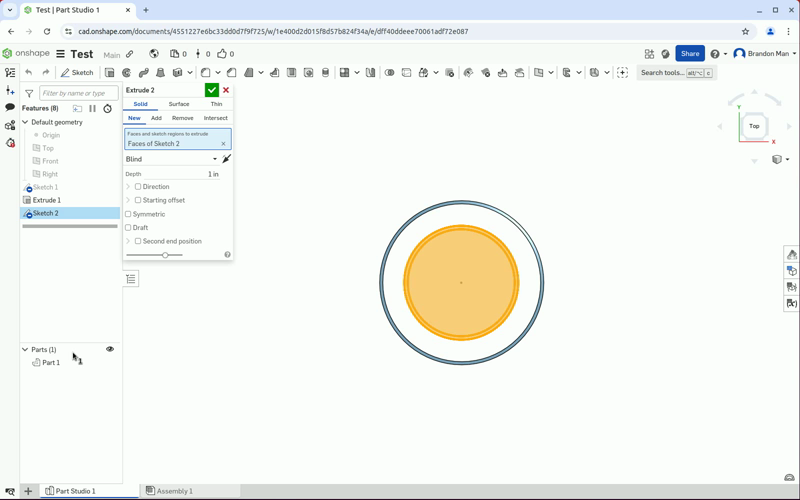
mouse_move(143, 106)
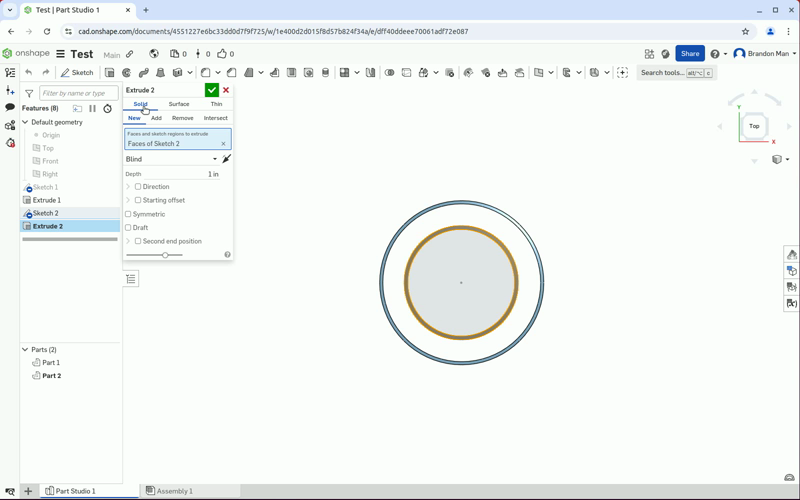
click(143, 106)
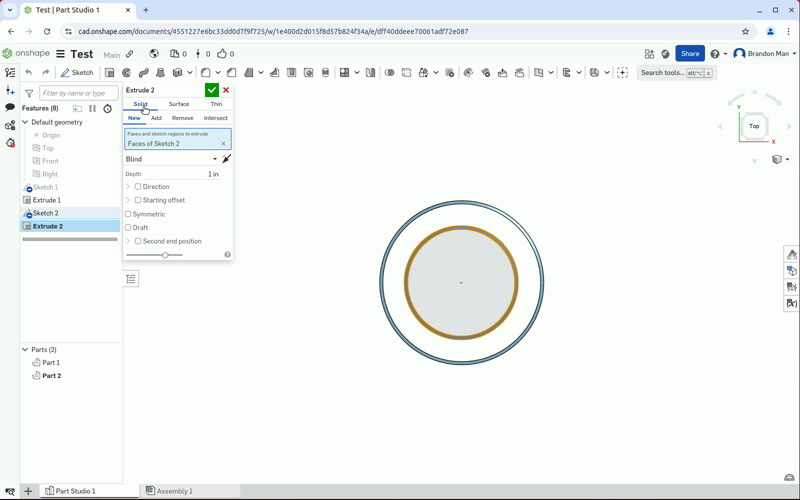
mouse_move(137, 120)
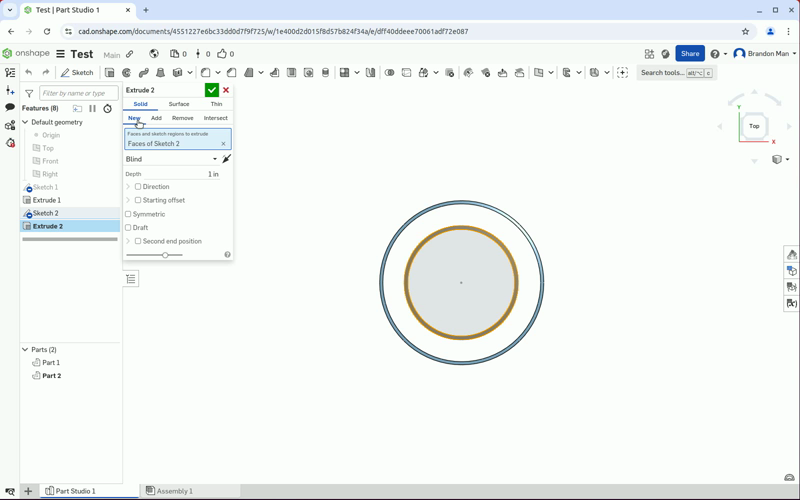
click(137, 120)
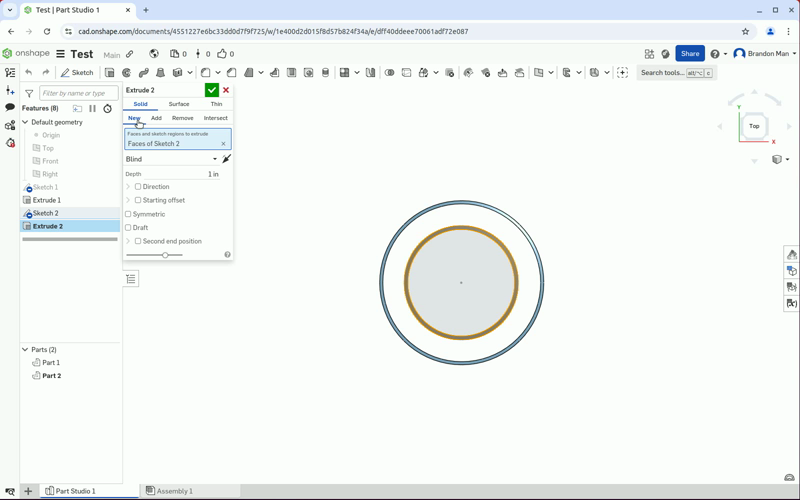
key(tab, 4)
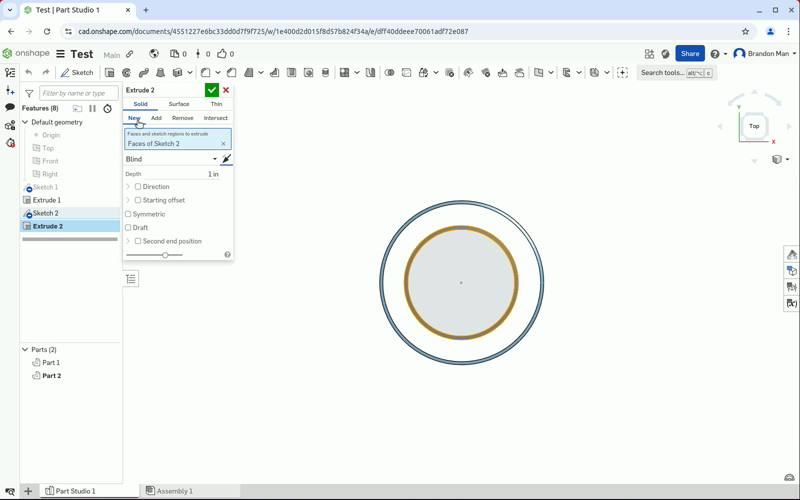
text(23.108)
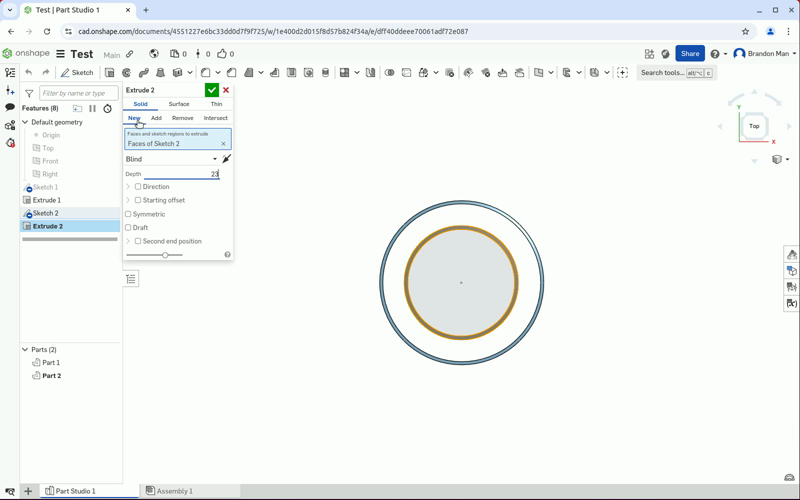
key(enter)
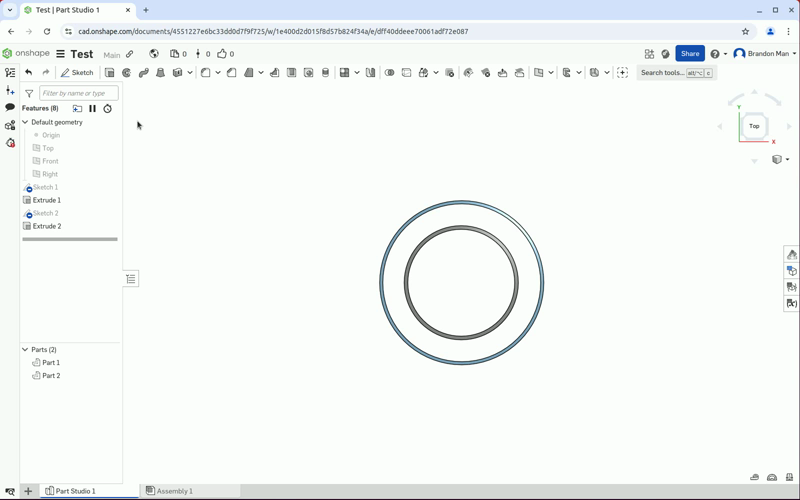
key(shift+h)
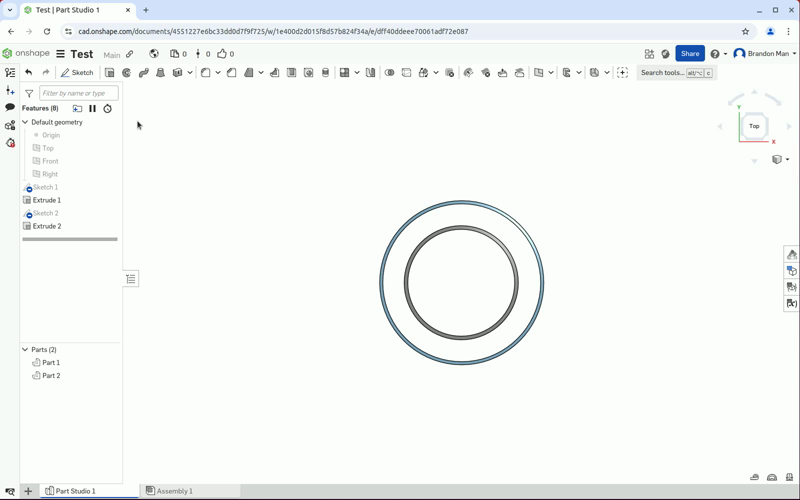
key(shift+h)
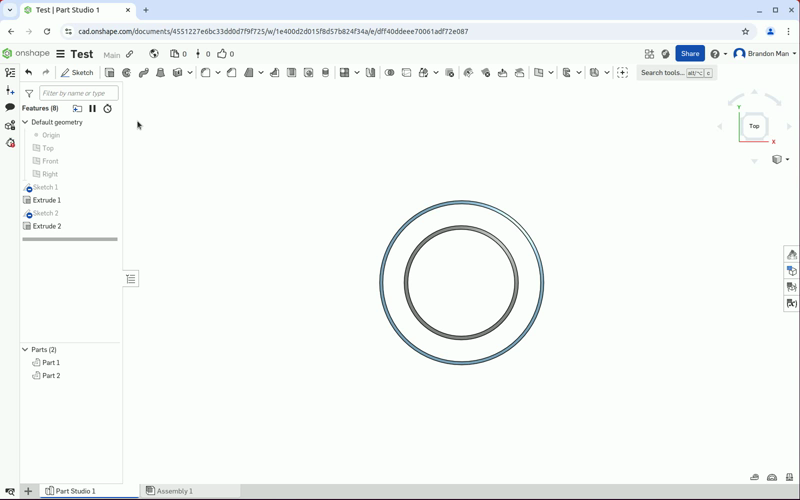
key(shift+7)
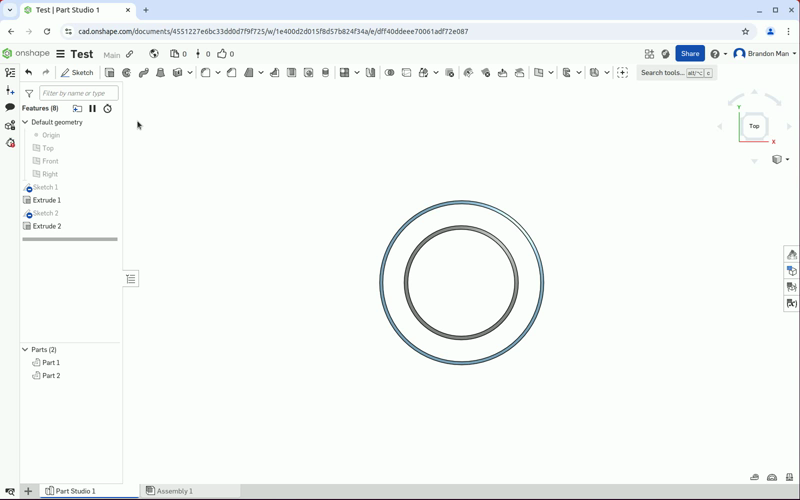
key(up, 3)
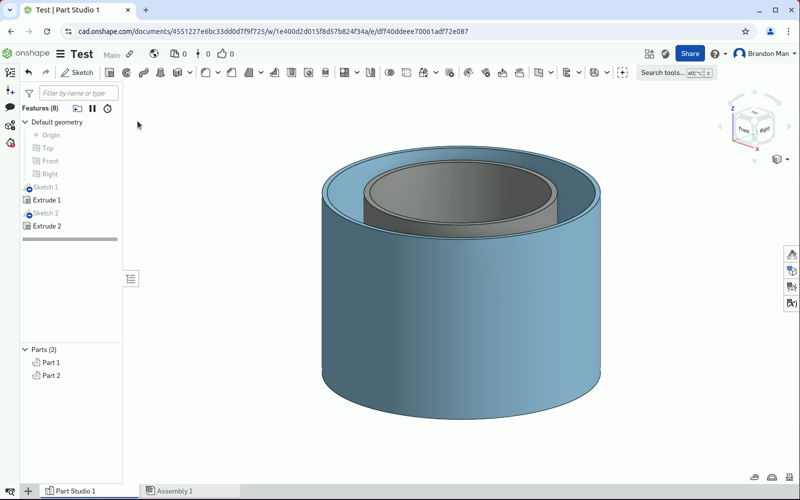
key(left, 3)
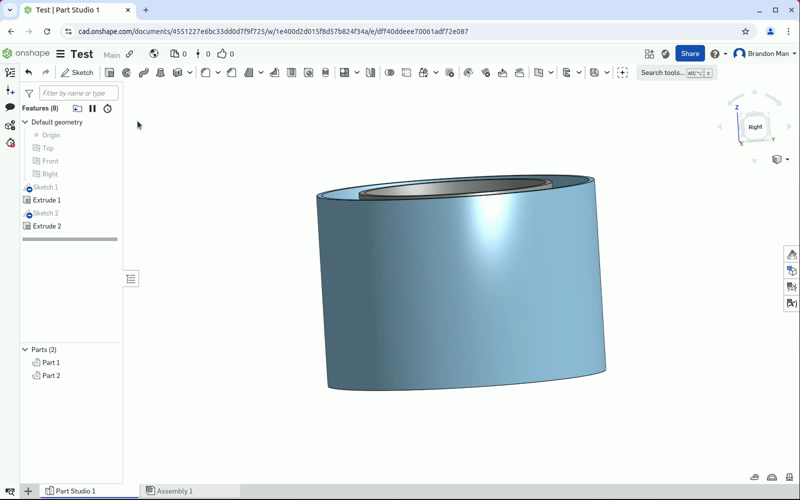
key(right, 3)
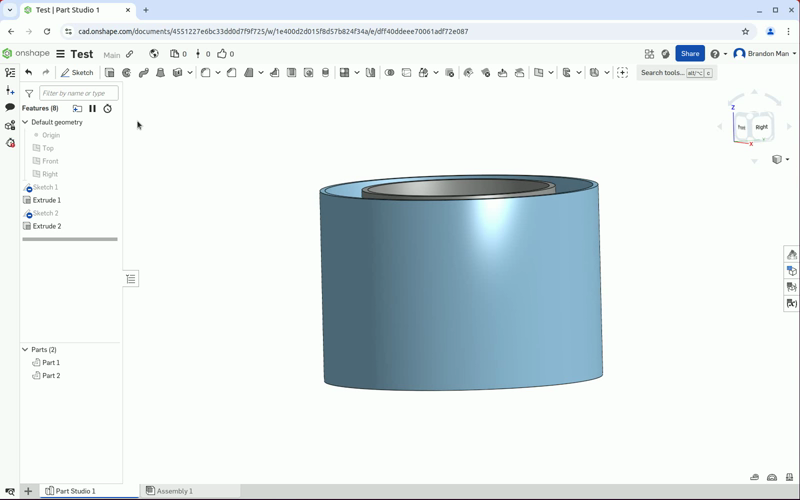
key(down, 3)
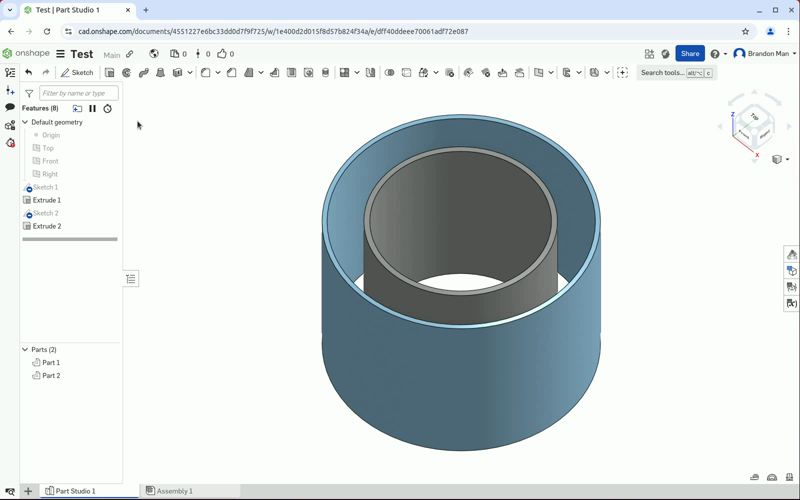
mouse_move(73, 189)
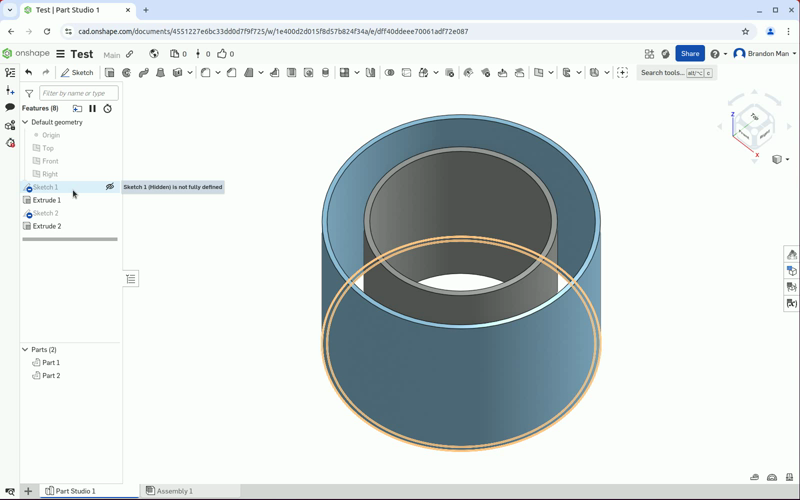
click(73, 189)